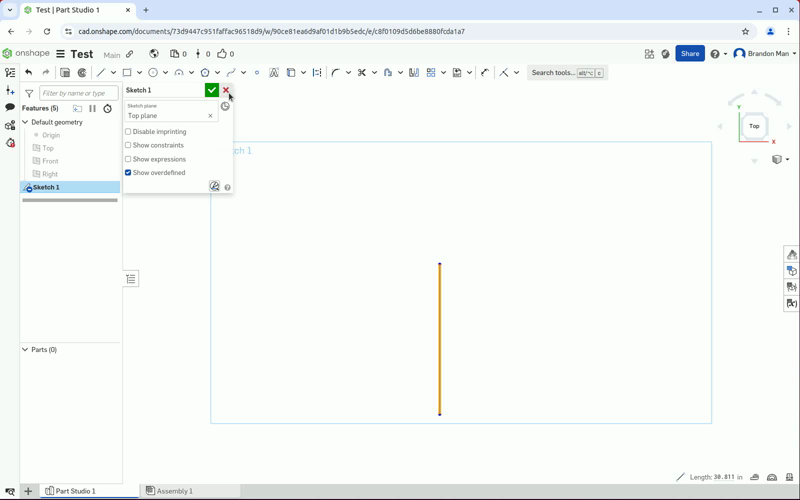
key(shift+h)
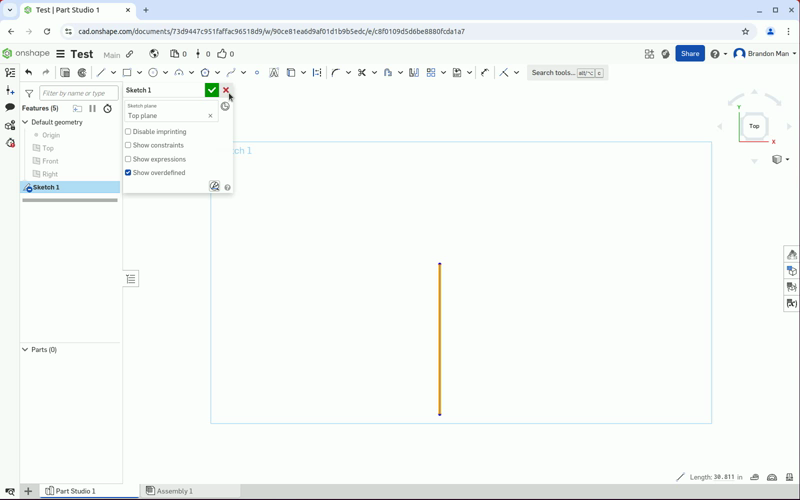
mouse_move(73, 352)
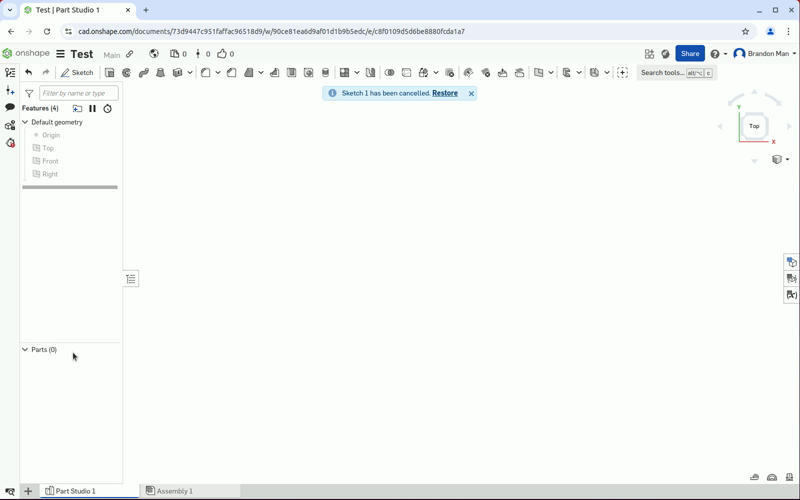
key(y)
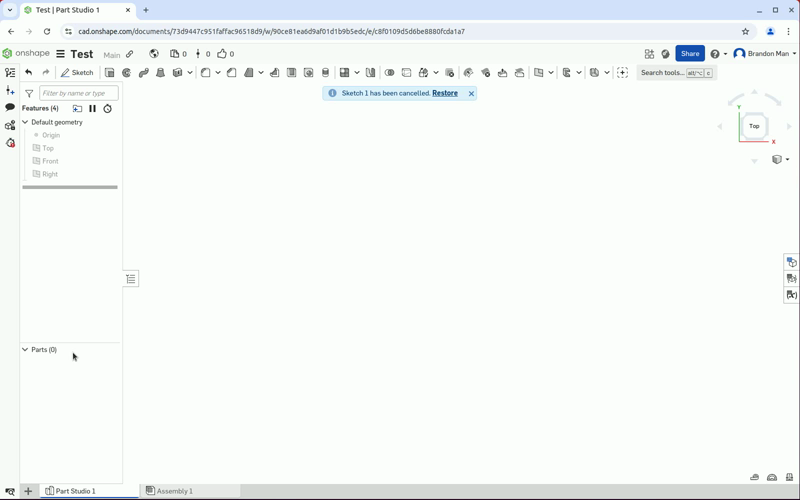
key(shift+p)
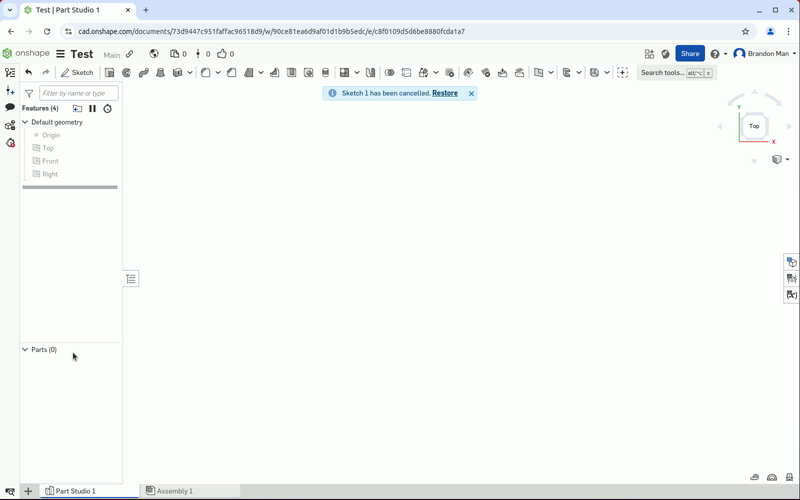
key(space)
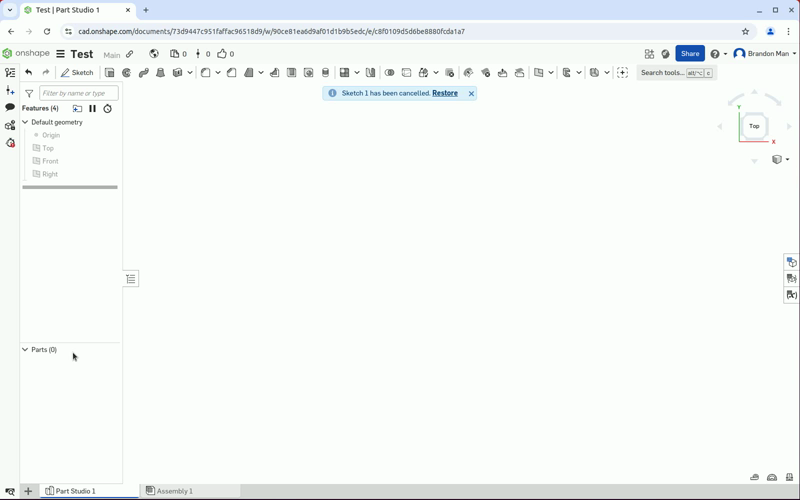
key_down(shift)
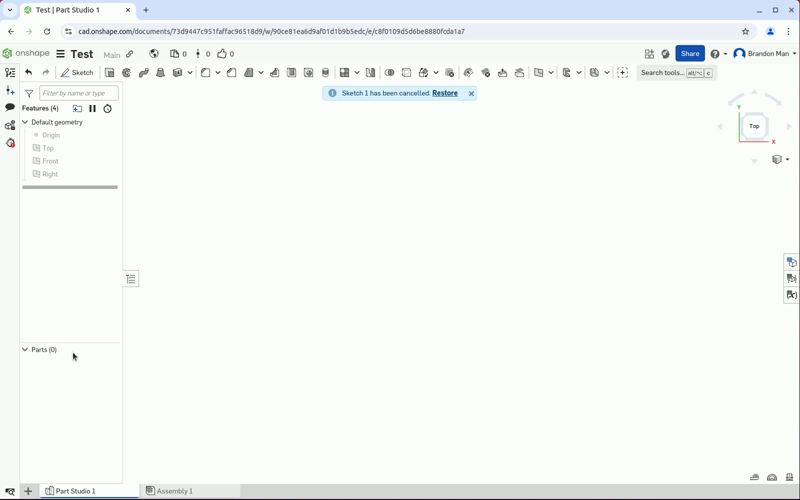
key(up)
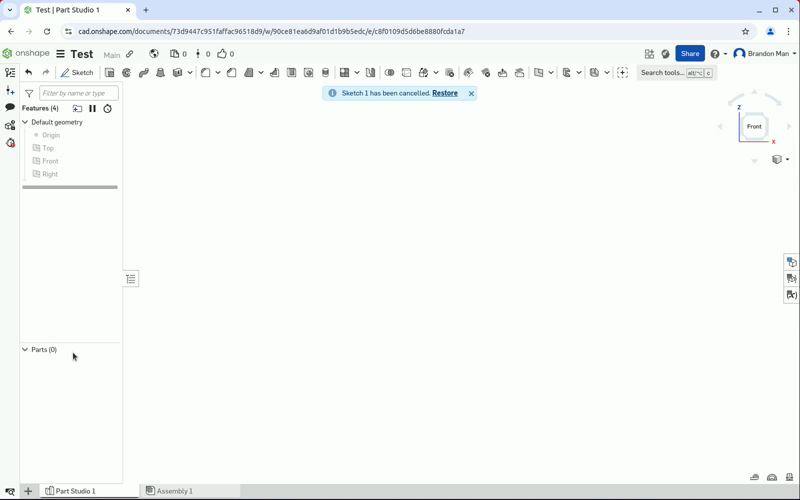
key_up(shift)
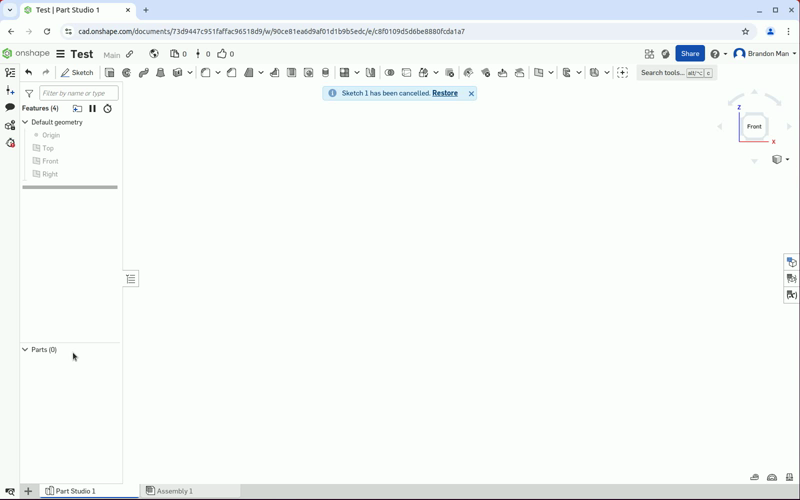
mouse_move(73, 352)
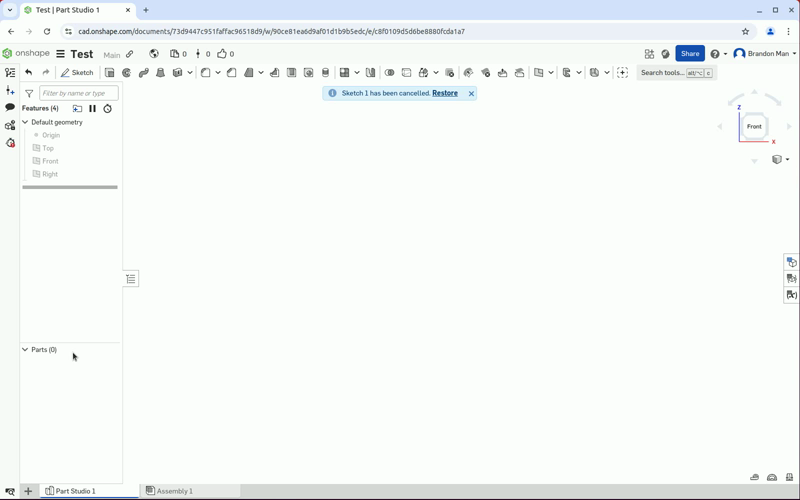
key(shift+y)
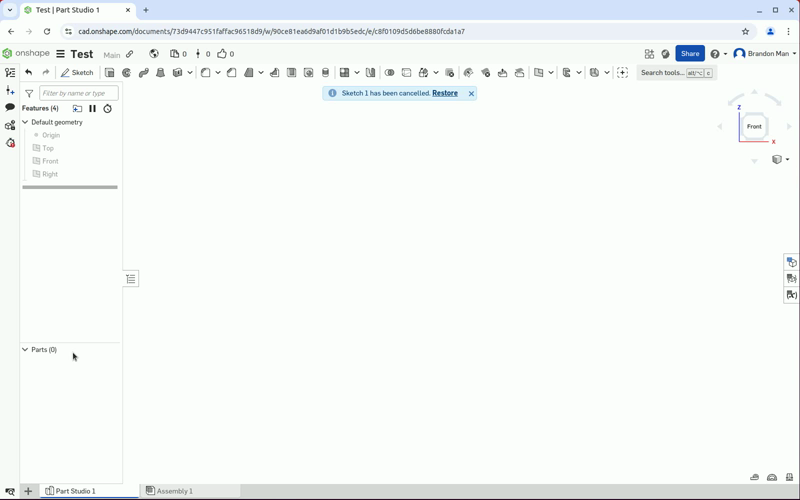
key(shift+s)
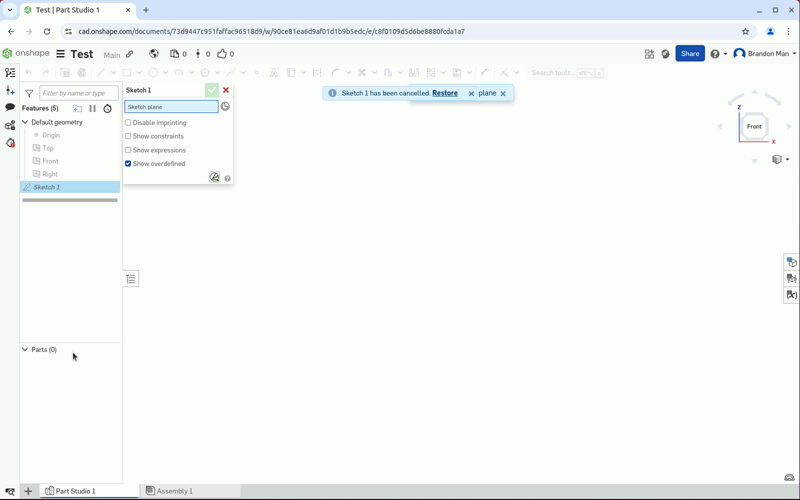
mouse_move(73, 163)
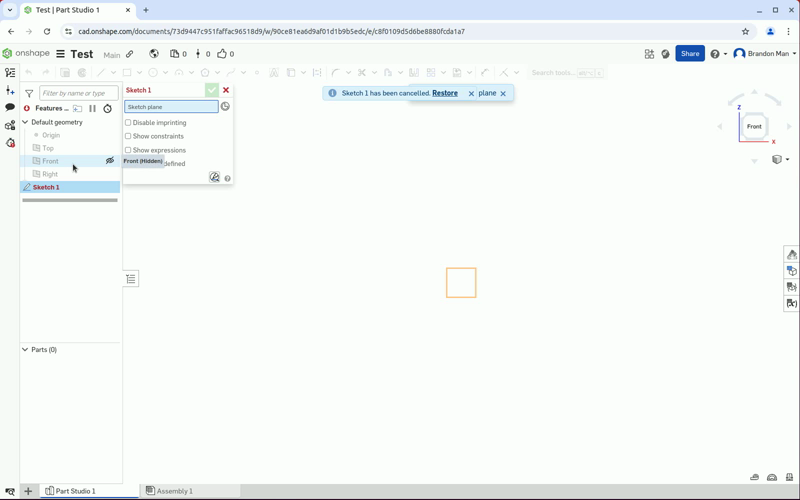
click(73, 163)
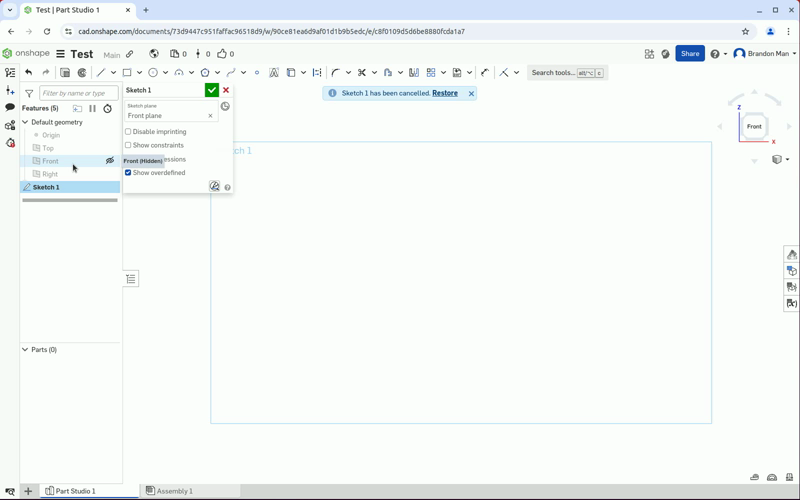
mouse_move(73, 352)
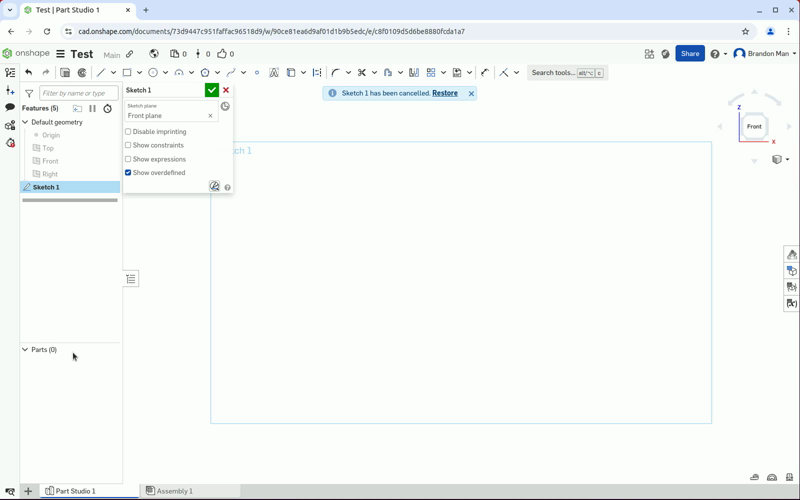
key(y)
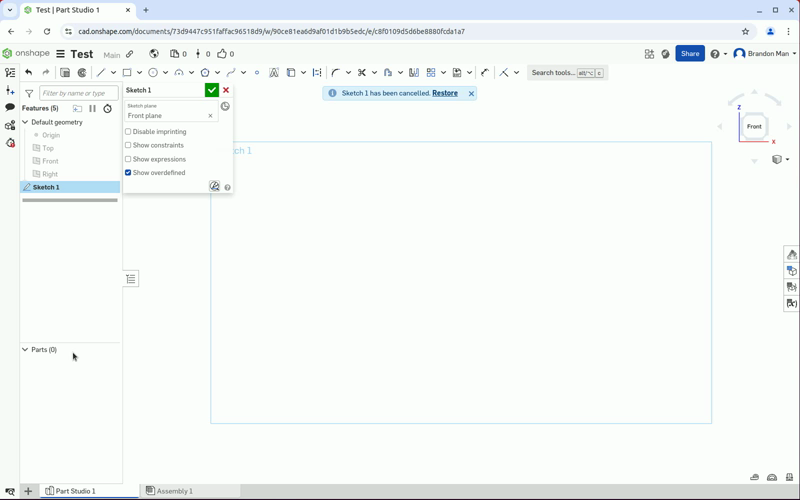
key(l)
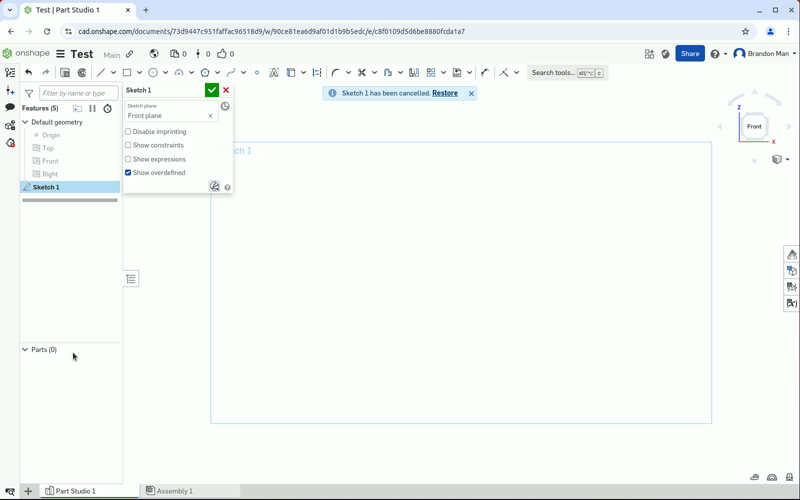
key_down(shift)
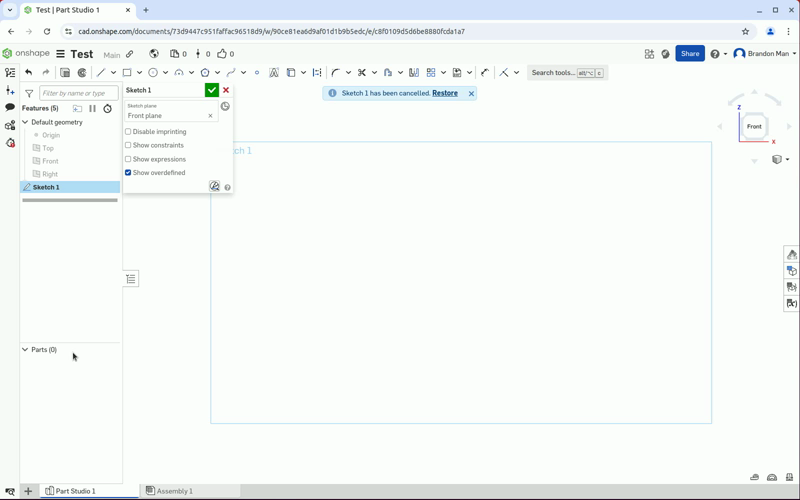
mouse_move(432, 299)
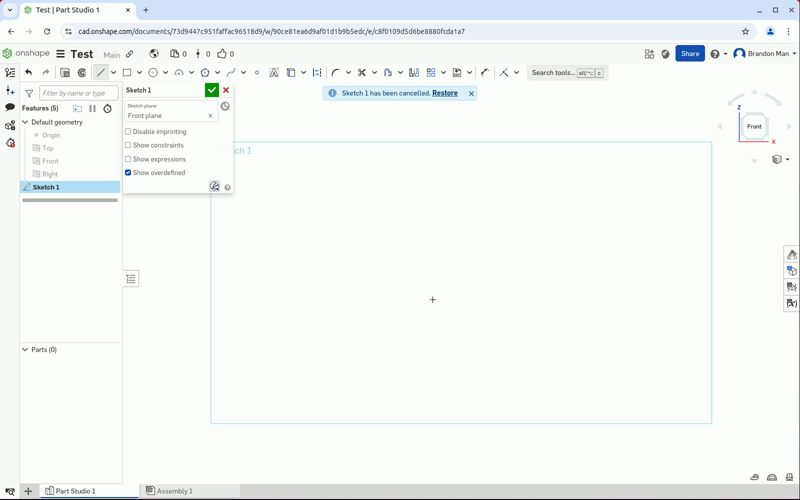
click(432, 299)
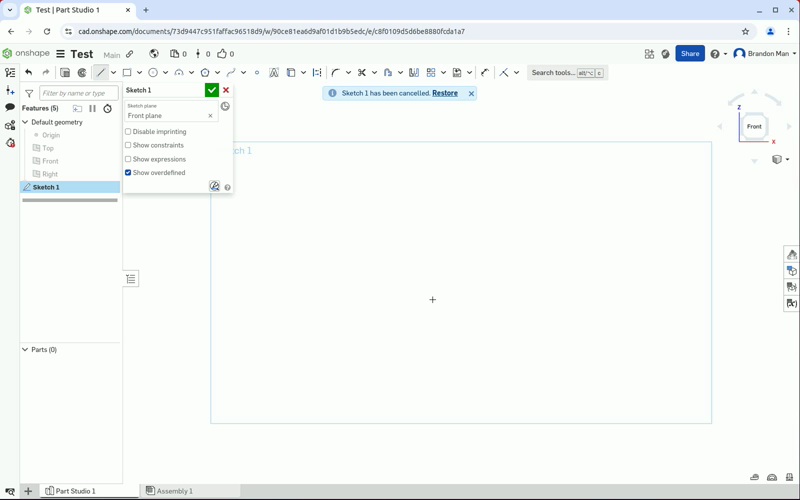
key_up(shift)
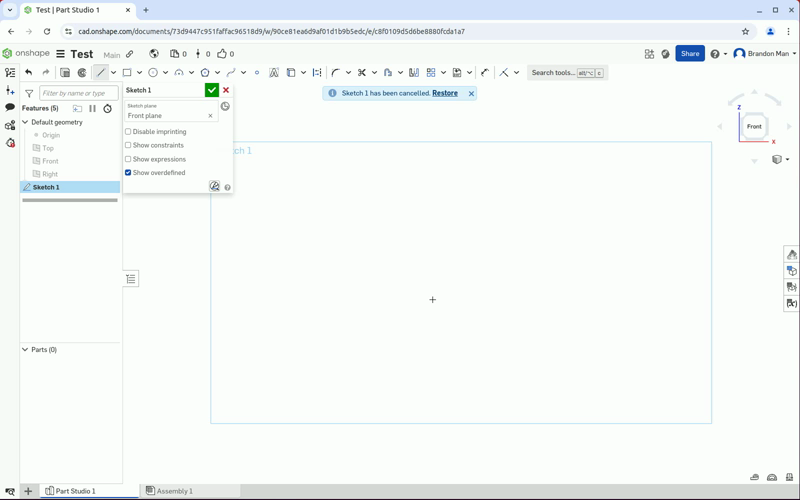
key_down(shift)
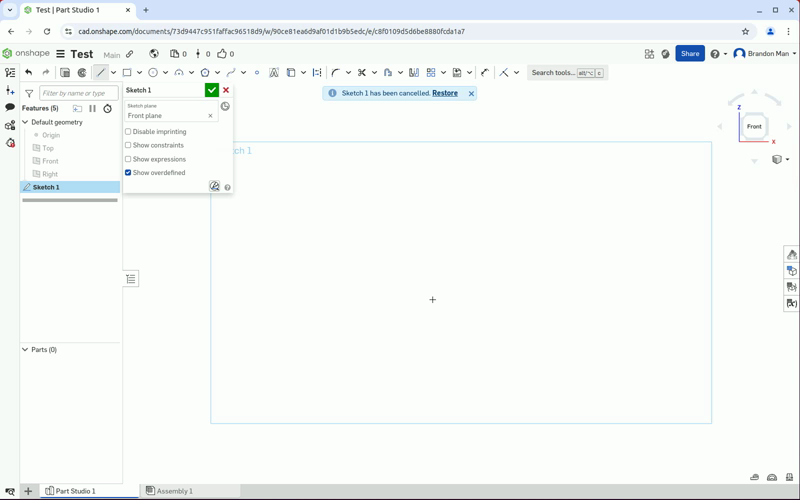
mouse_move(462, 299)
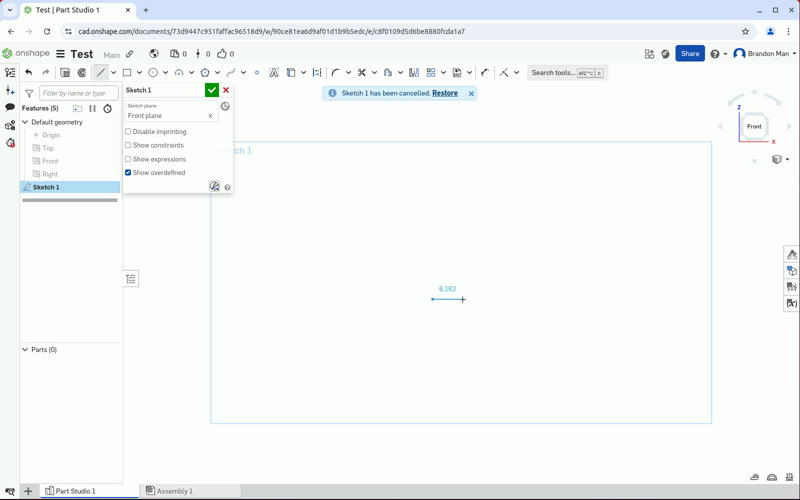
mouse_move(461, 316)
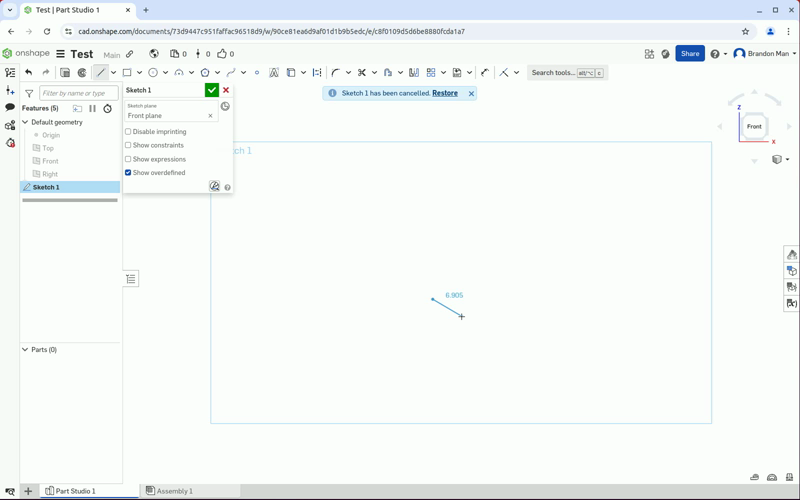
click(461, 316)
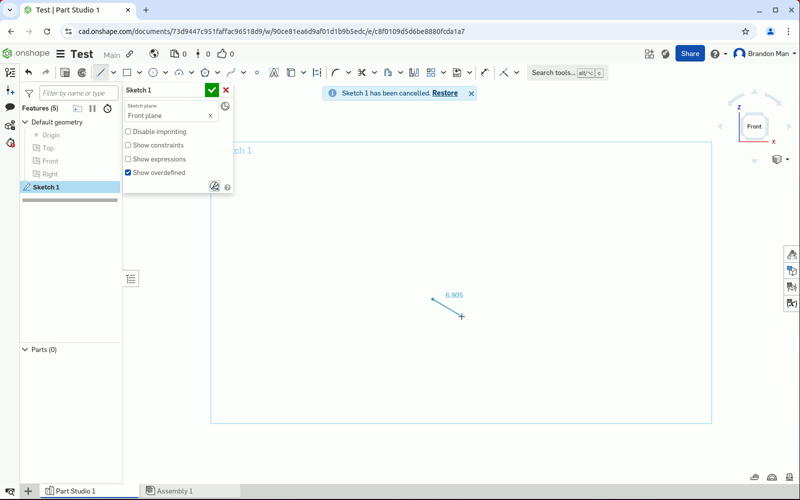
key_up(shift)
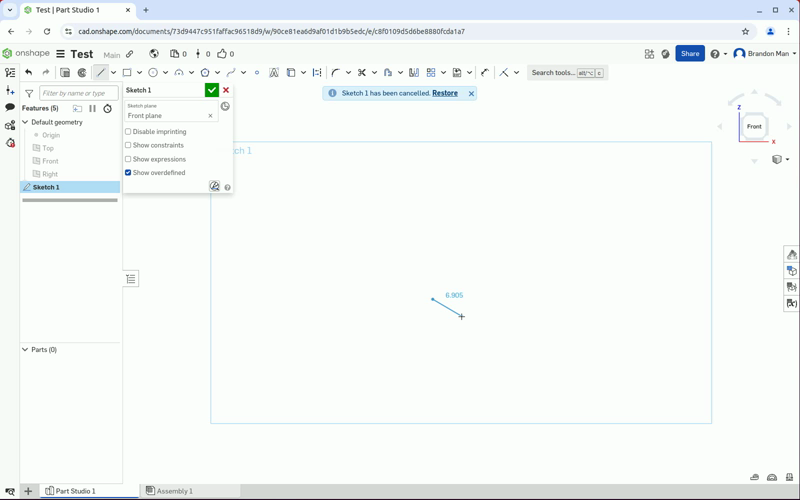
key_down(shift)
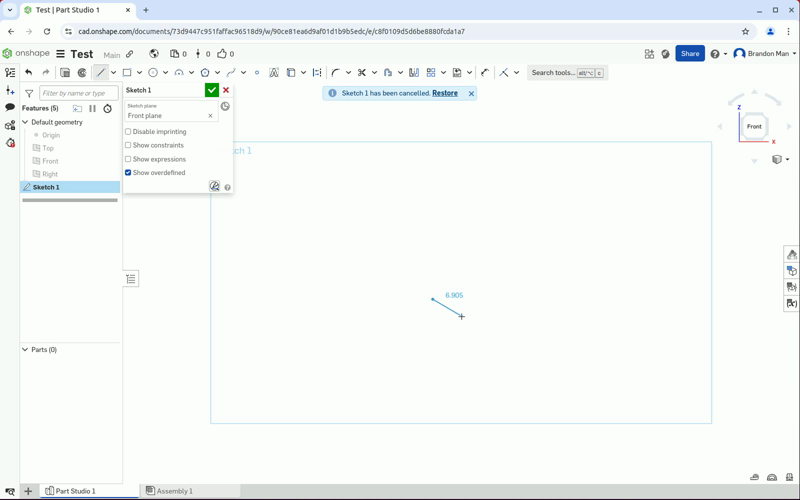
mouse_move(492, 316)
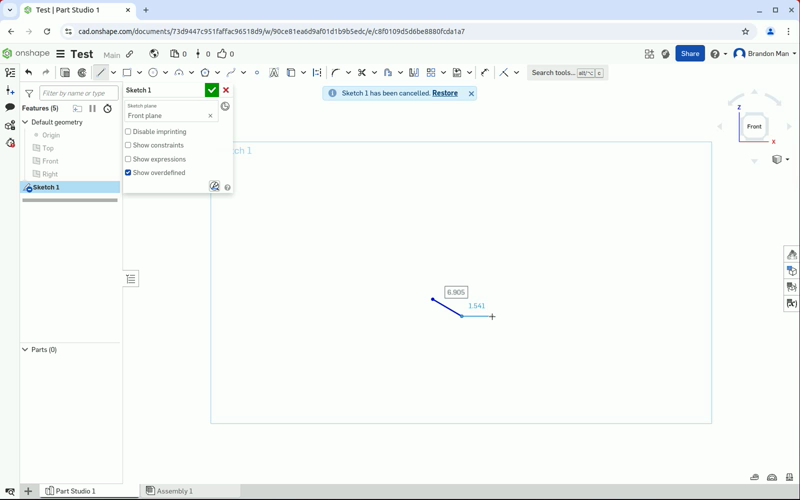
mouse_move(490, 300)
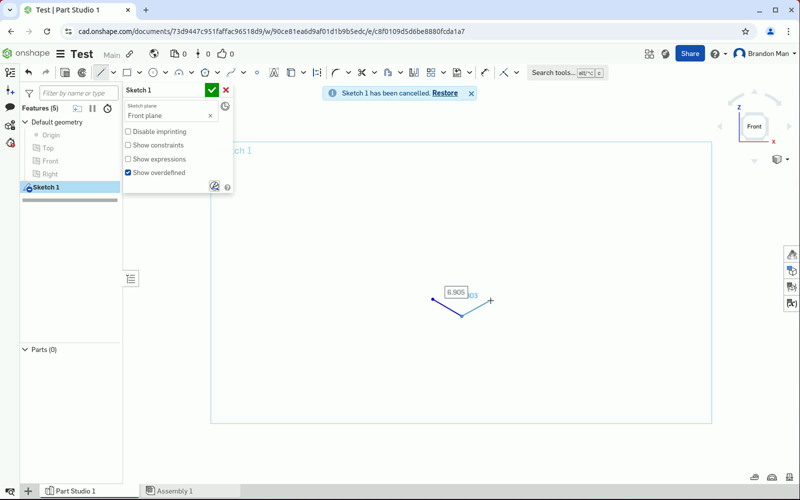
click(490, 300)
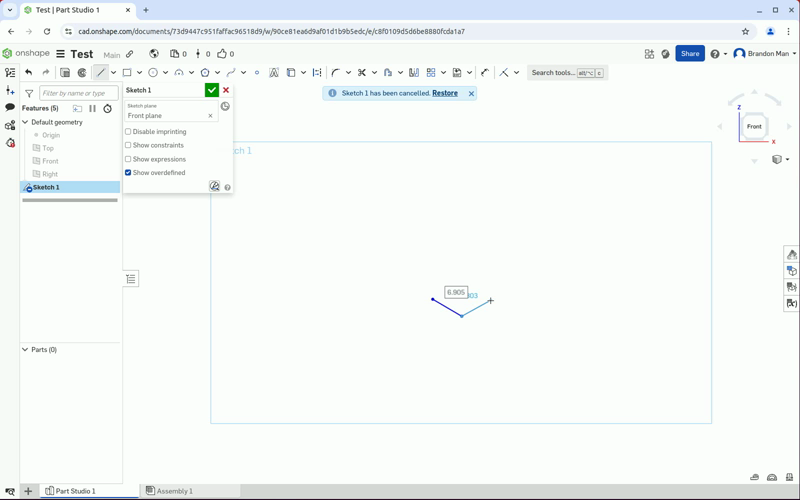
key_up(shift)
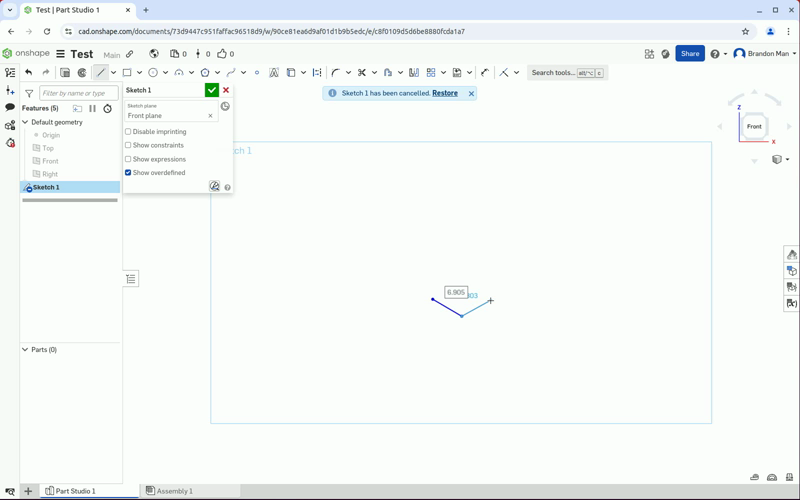
key_down(shift)
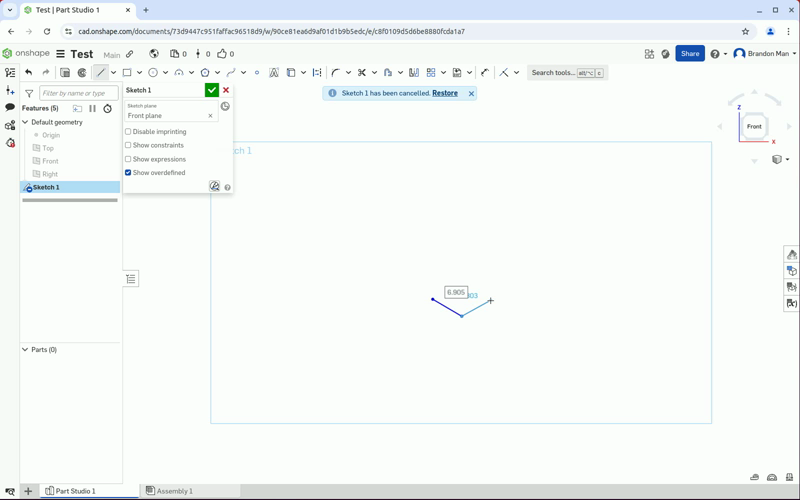
mouse_move(520, 300)
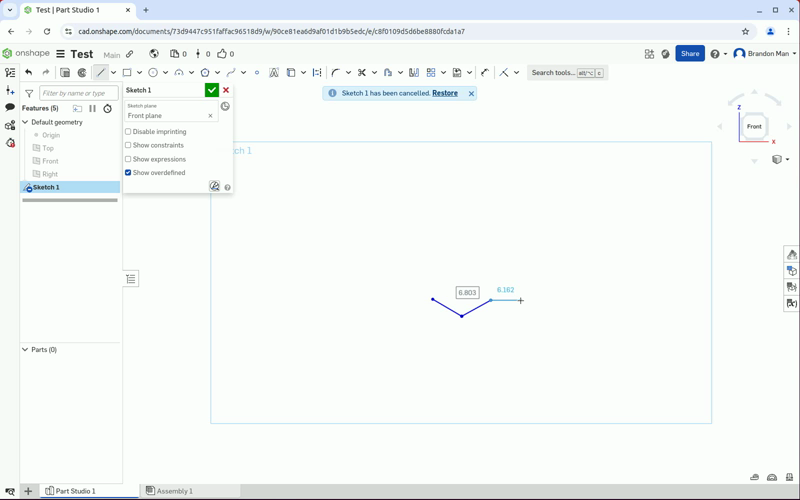
mouse_move(490, 265)
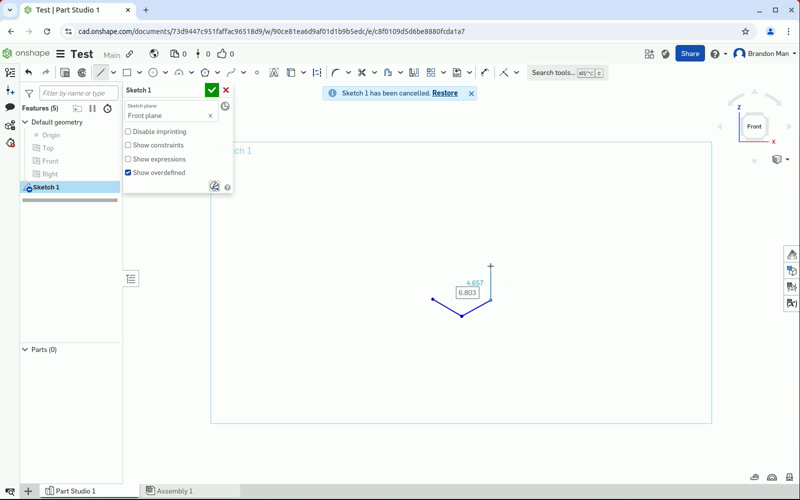
click(490, 265)
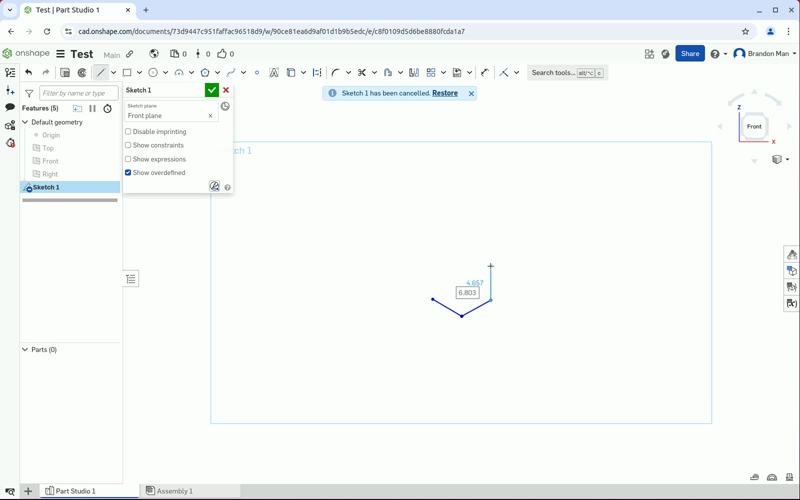
key_up(shift)
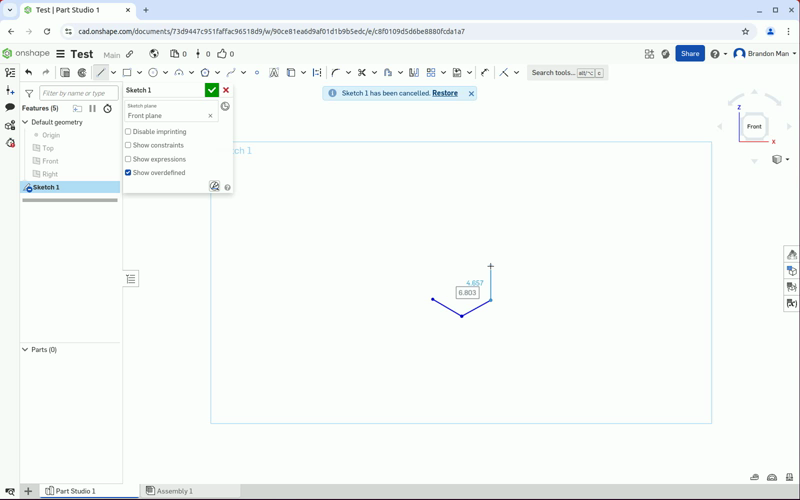
key_down(shift)
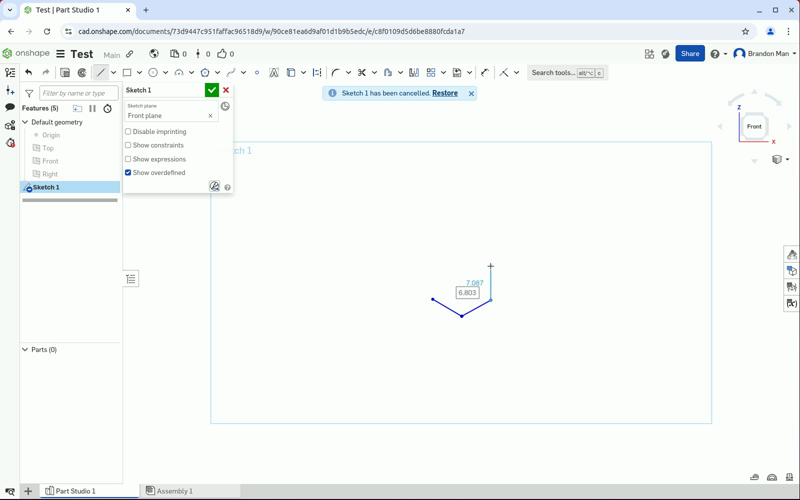
mouse_move(520, 265)
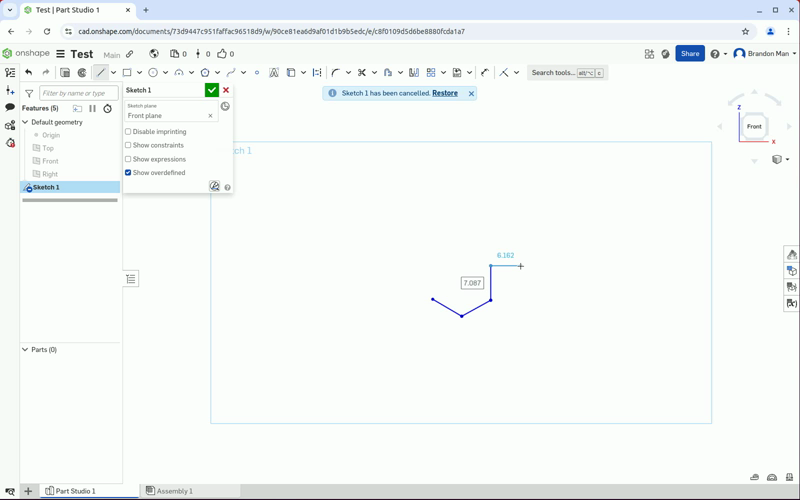
mouse_move(461, 249)
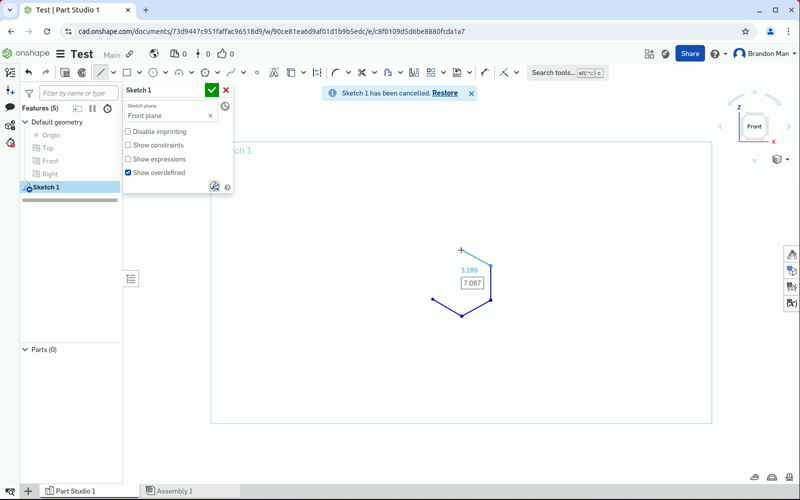
click(461, 249)
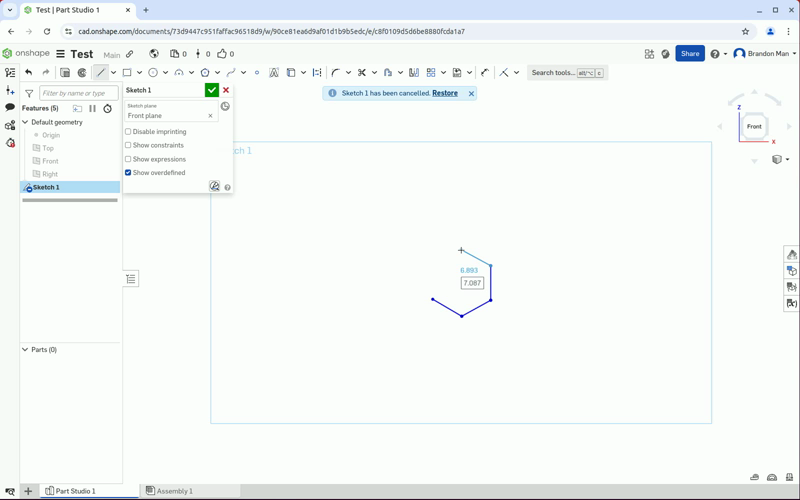
key_up(shift)
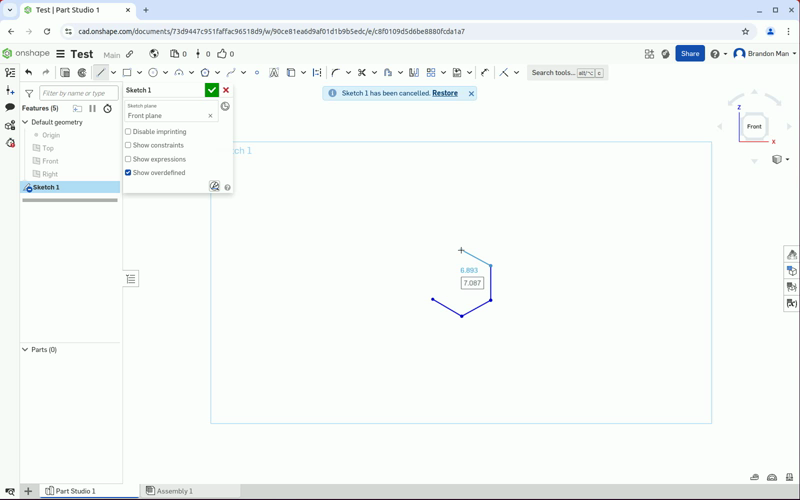
key_down(shift)
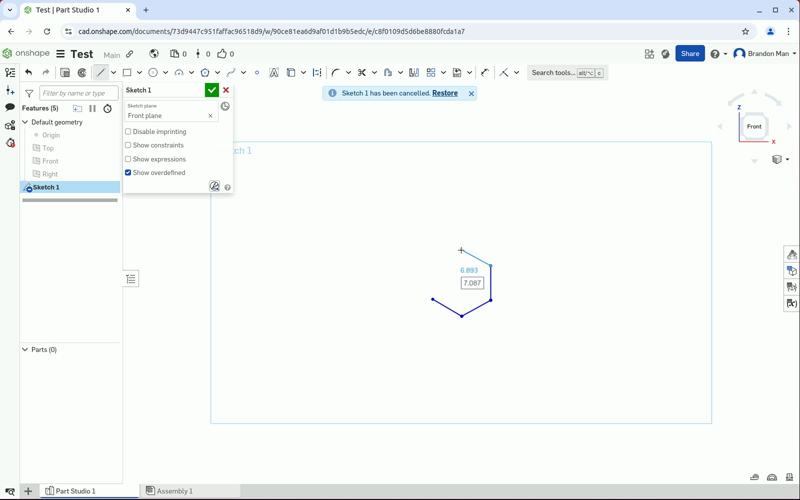
mouse_move(491, 249)
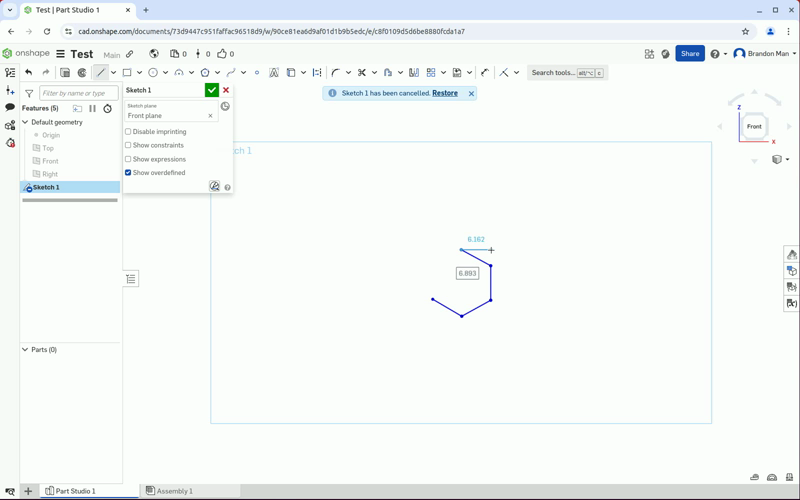
mouse_move(432, 266)
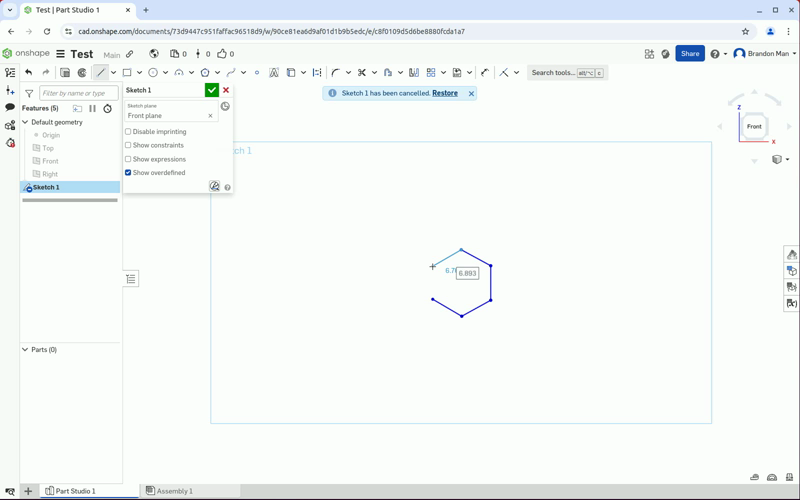
click(432, 266)
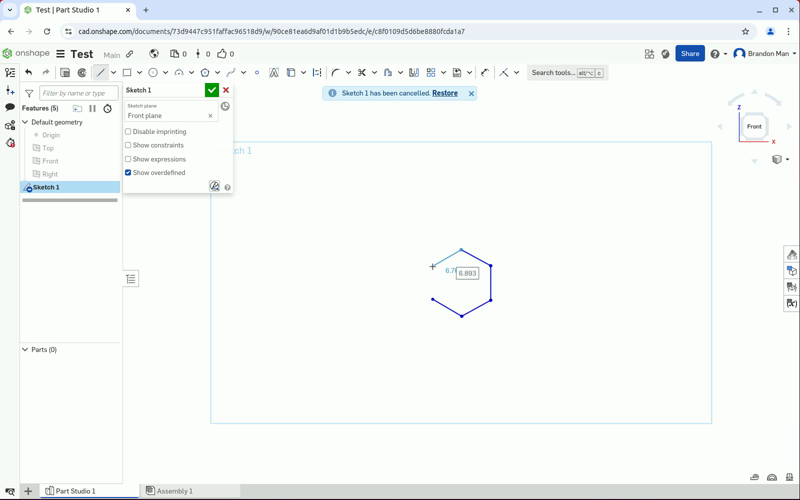
key_up(shift)
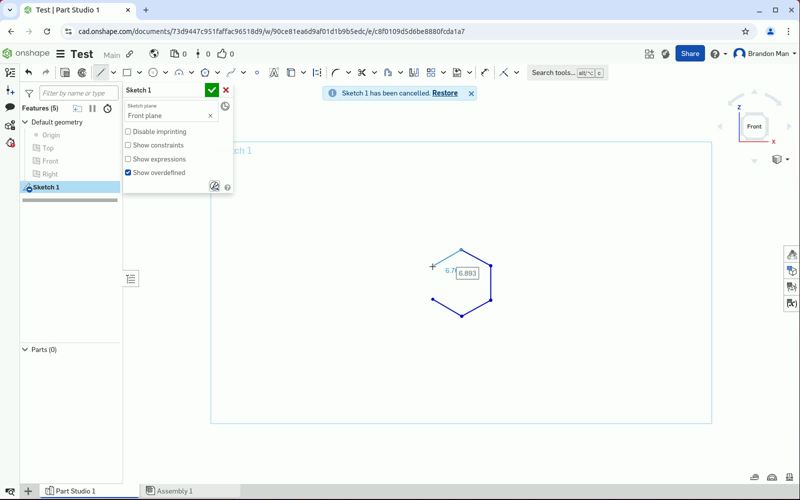
mouse_move(462, 266)
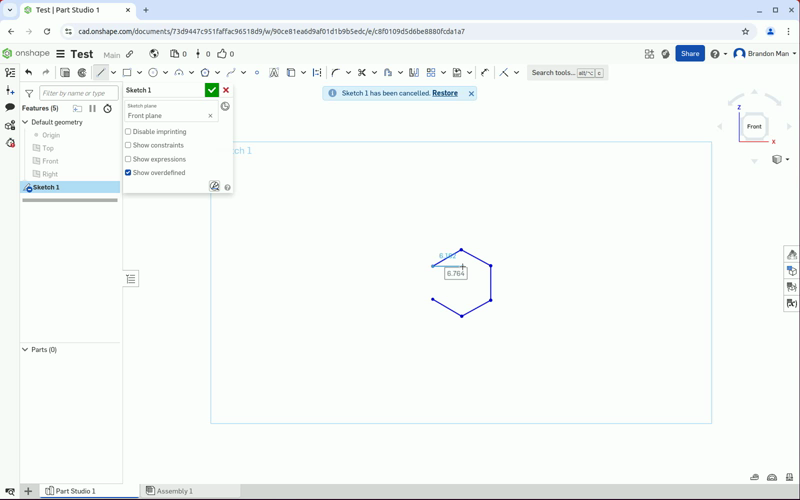
key_down(shift)
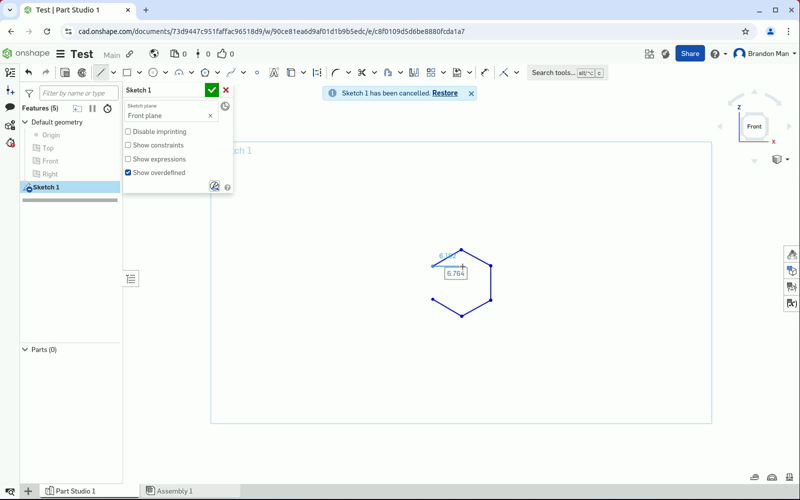
mouse_move(432, 299)
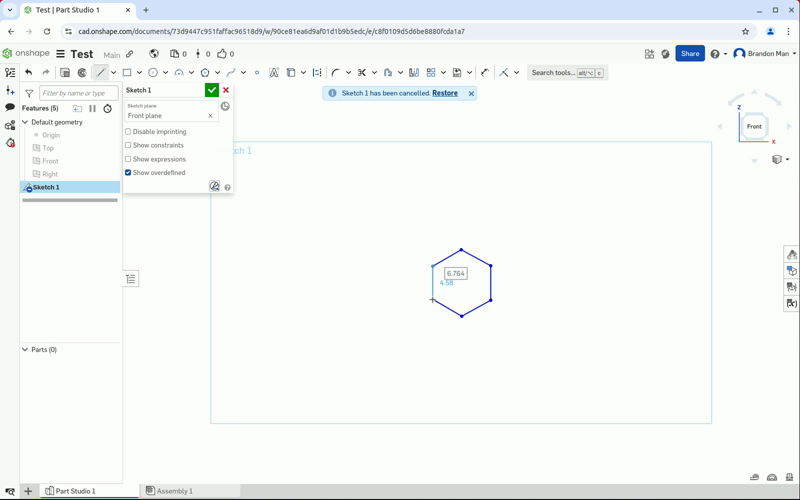
key_up(shift)
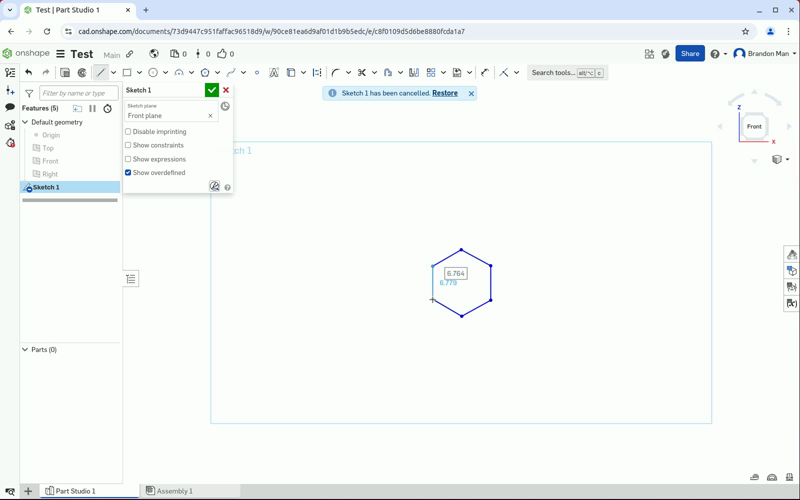
click(432, 299)
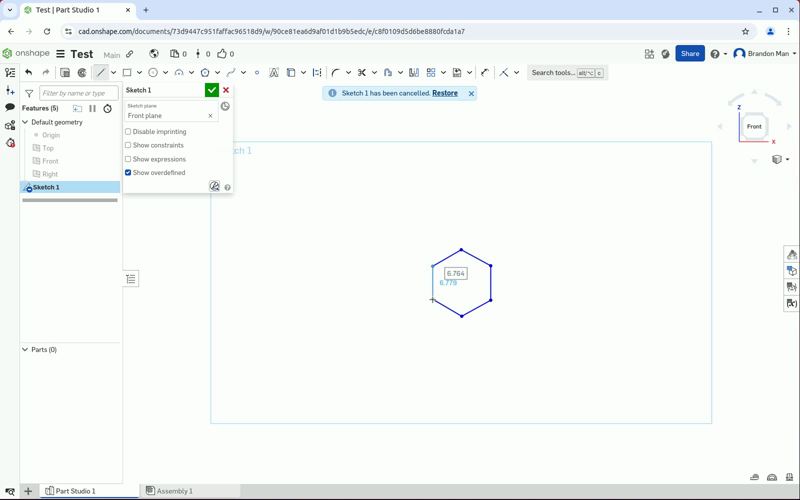
key(esc)
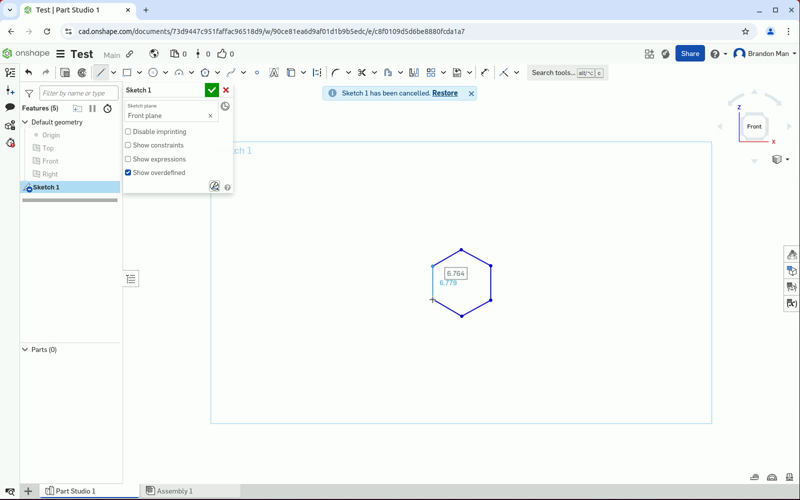
key(c)
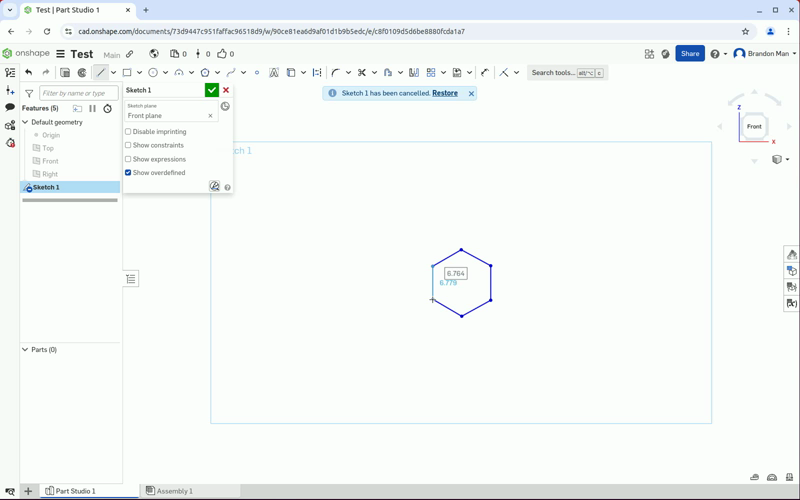
key_down(shift)
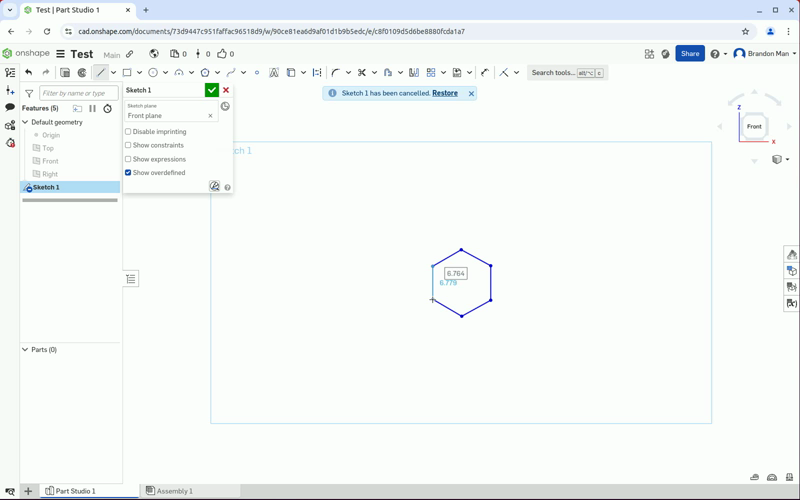
mouse_move(461, 282)
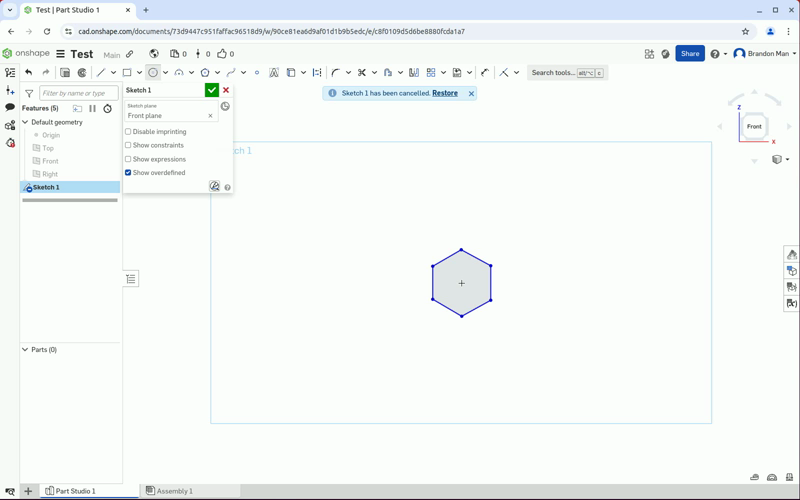
click(461, 282)
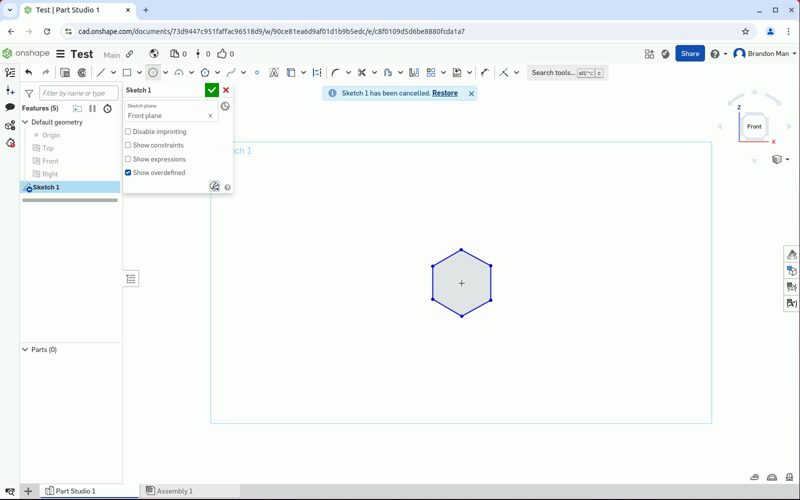
key_up(shift)
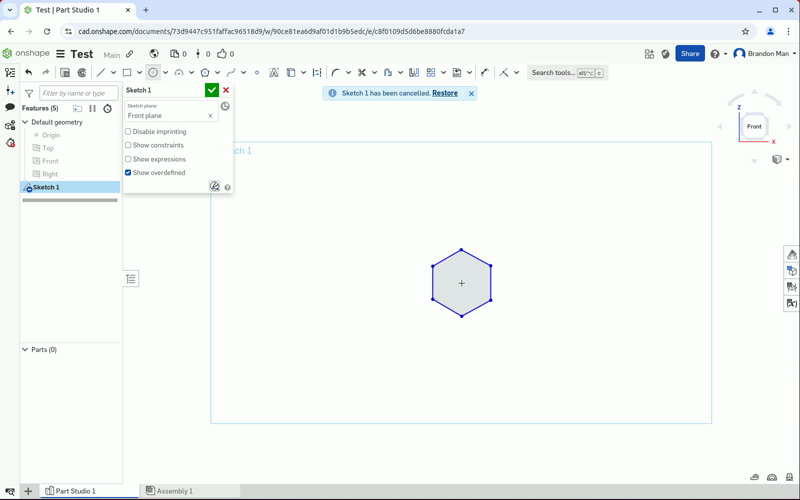
mouse_move(482, 282)
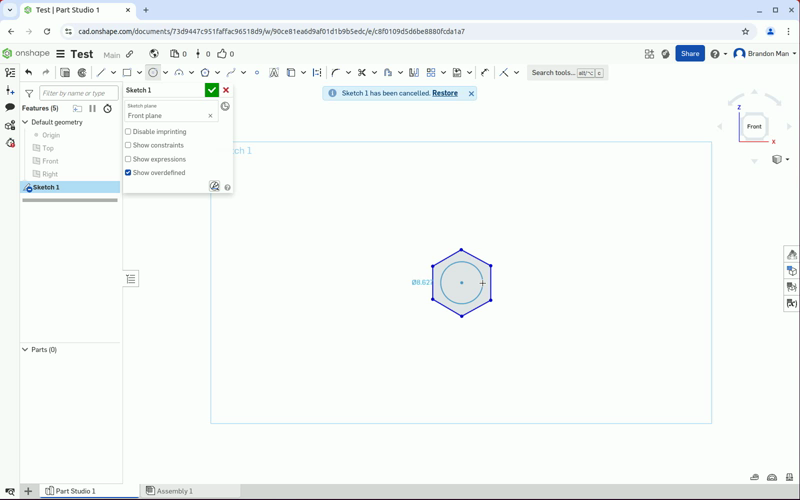
click(482, 282)
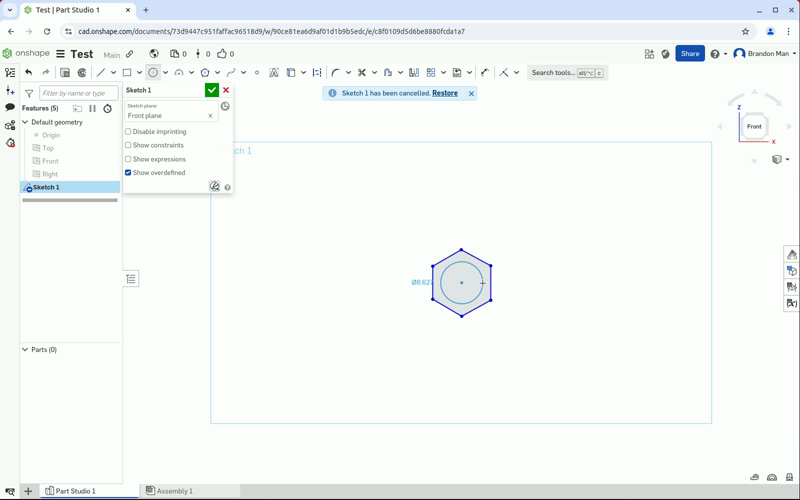
key(esc)
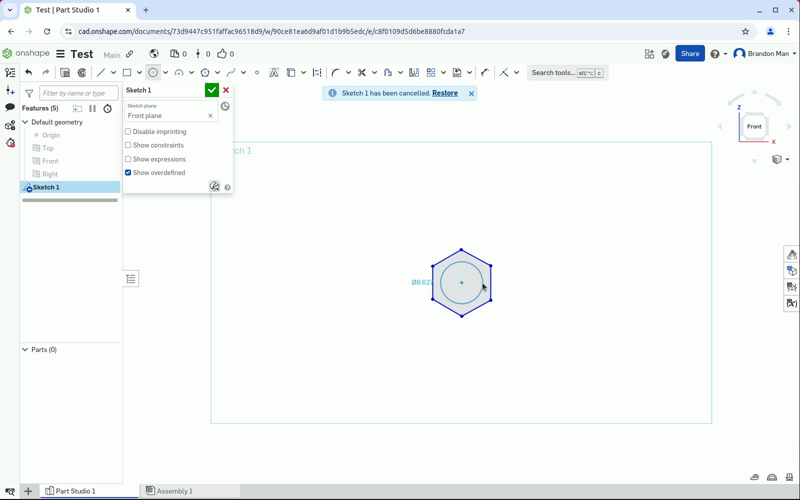
mouse_move(489, 293)
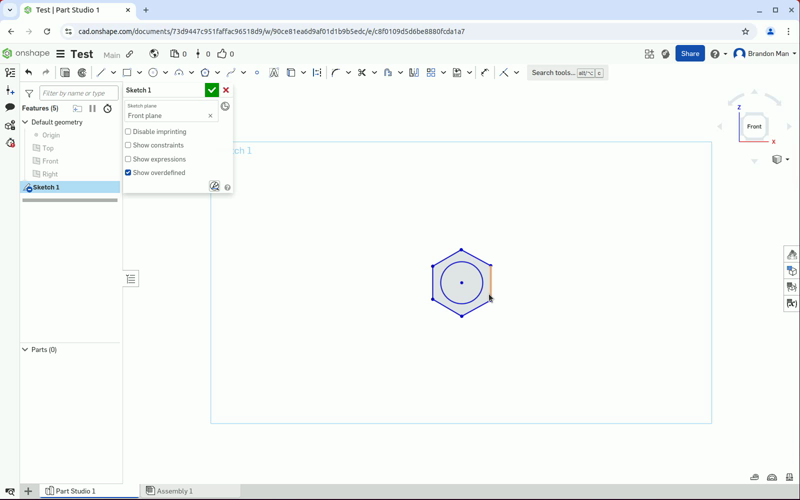
scroll(6)
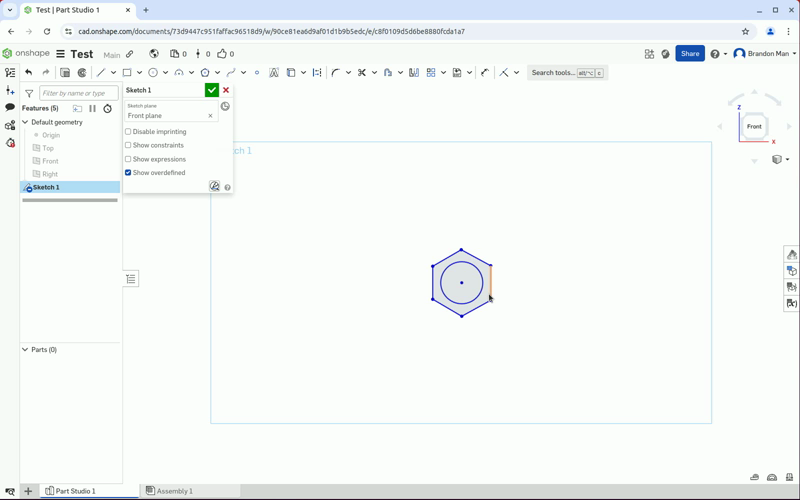
scroll(6)
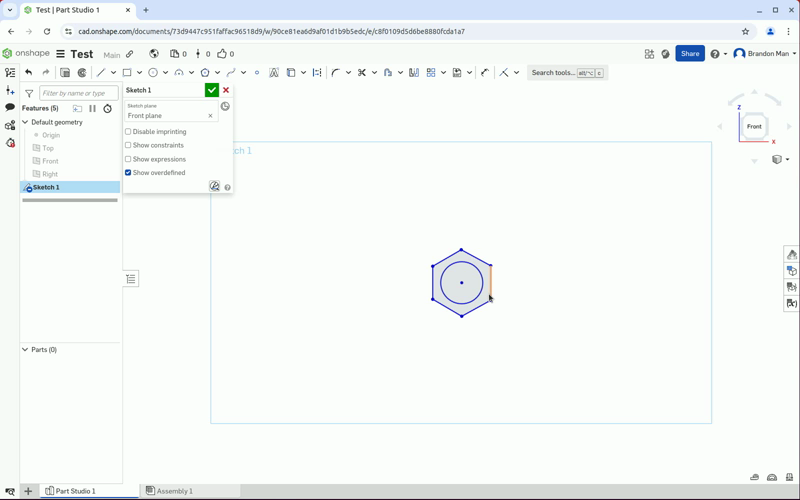
scroll(6)
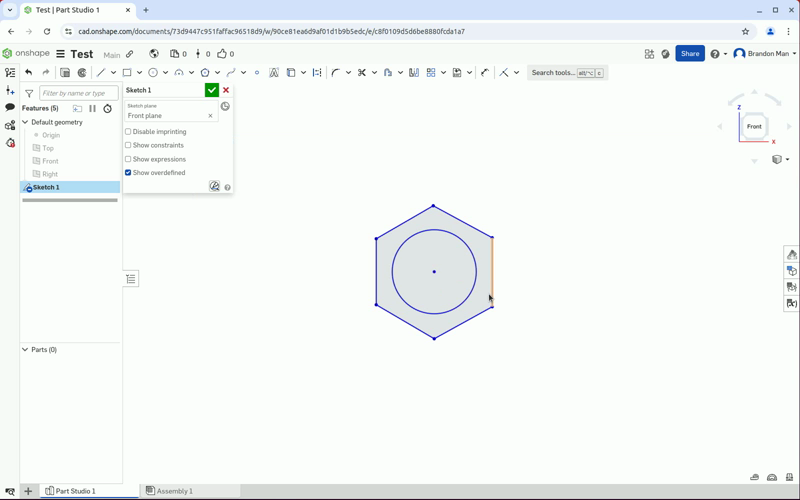
scroll(6)
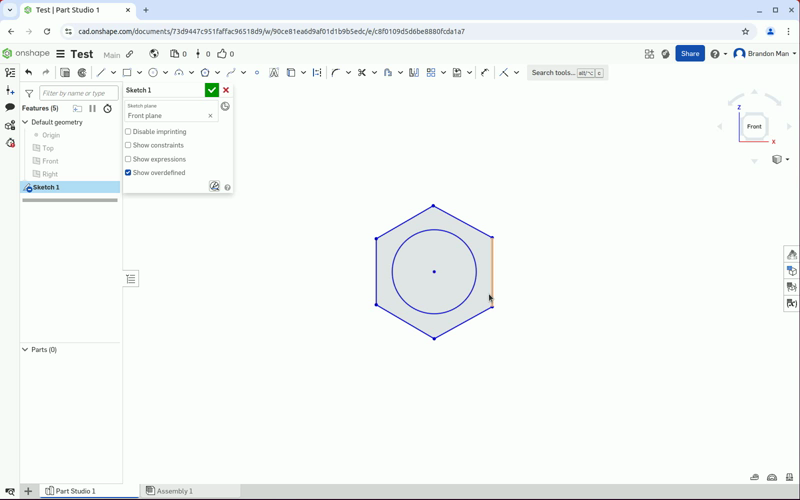
scroll(6)
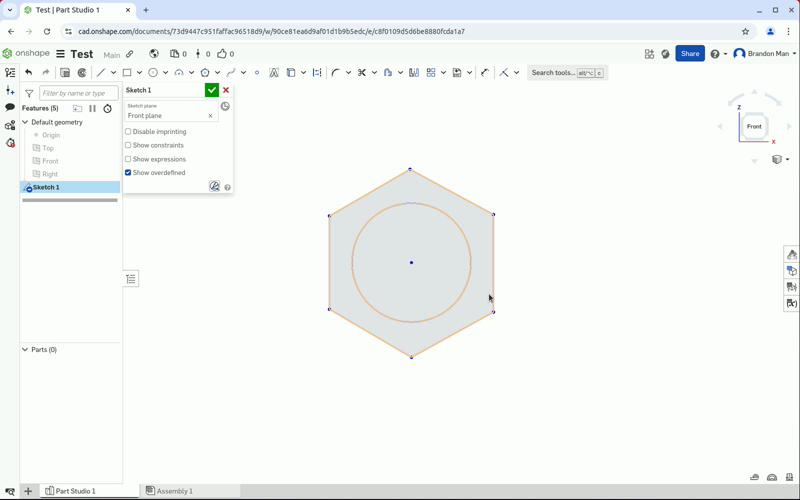
scroll(6)
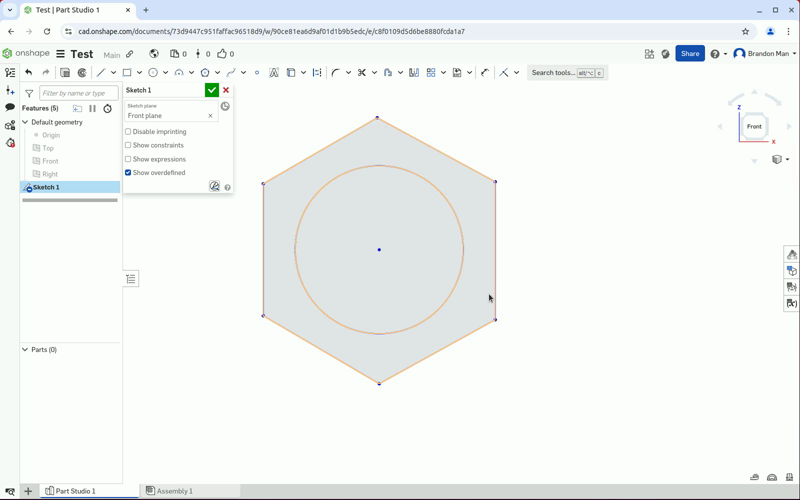
scroll(6)
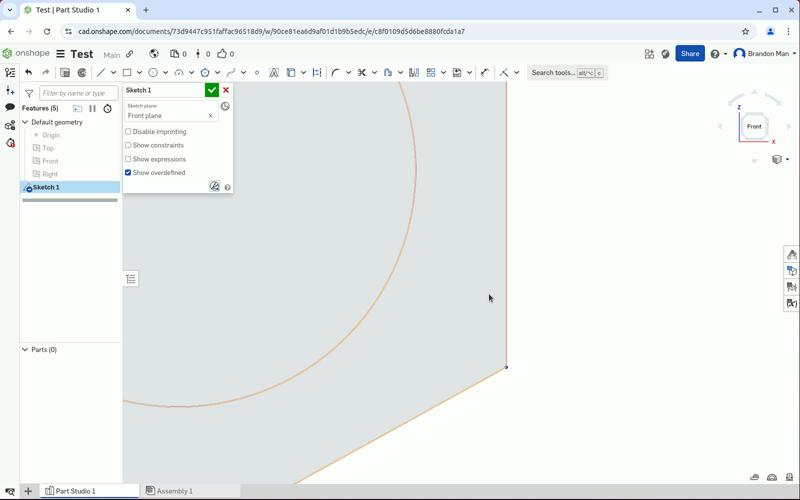
click(489, 293)
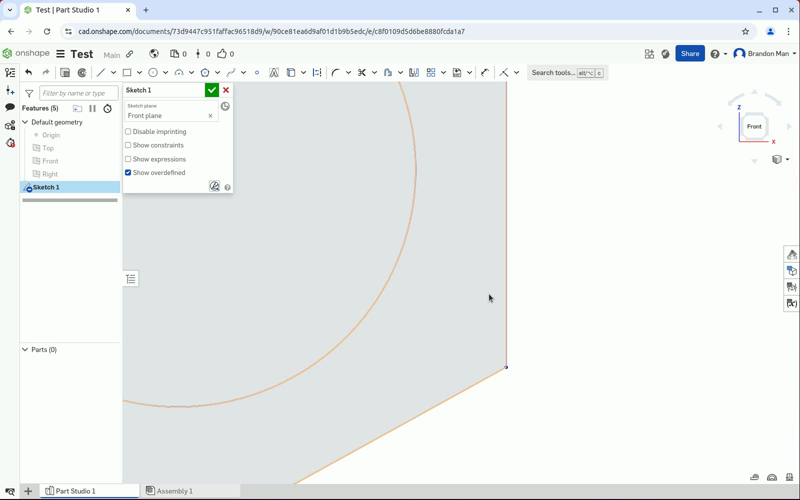
scroll(-6)
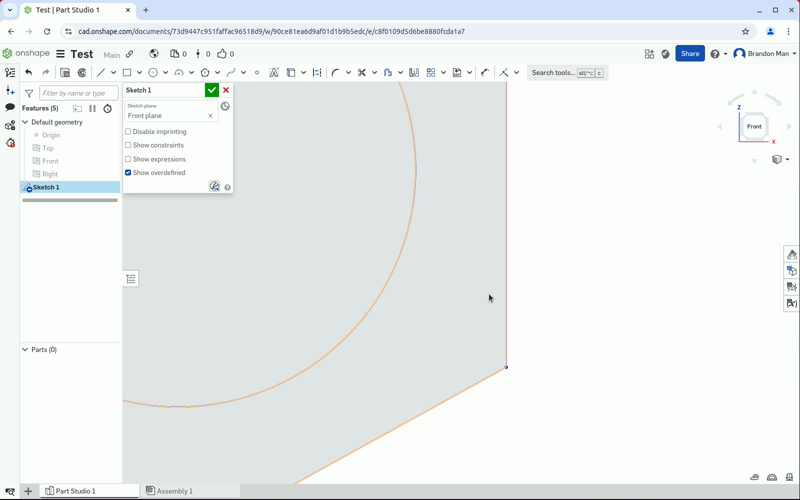
scroll(-6)
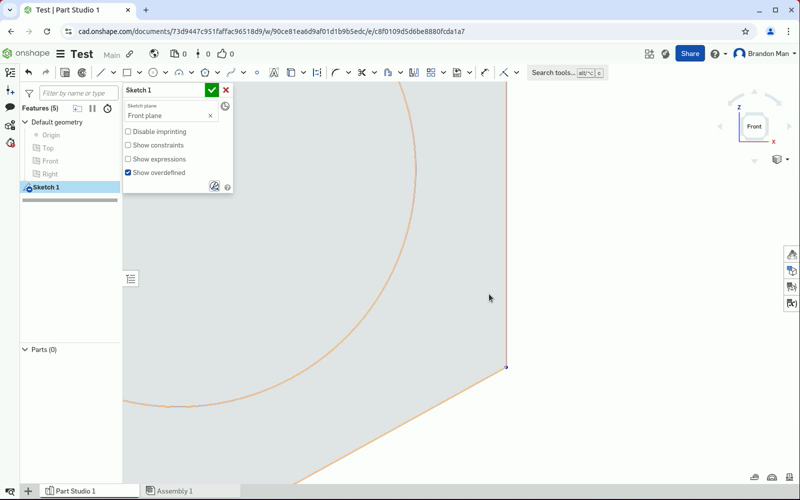
scroll(-6)
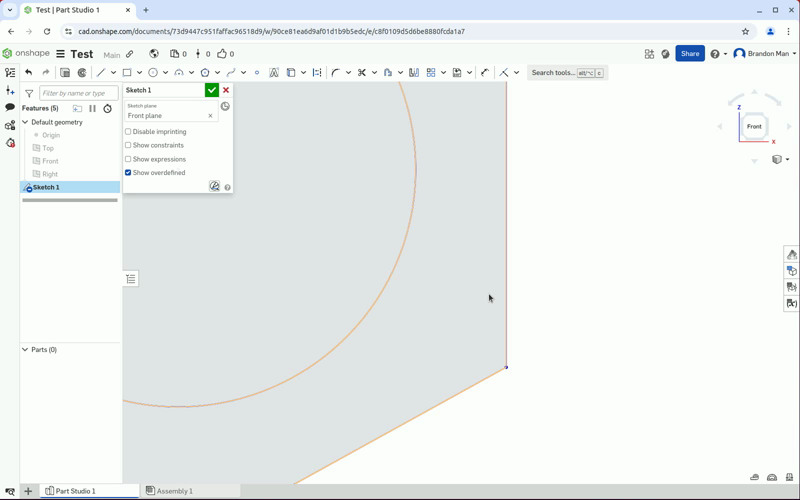
scroll(-6)
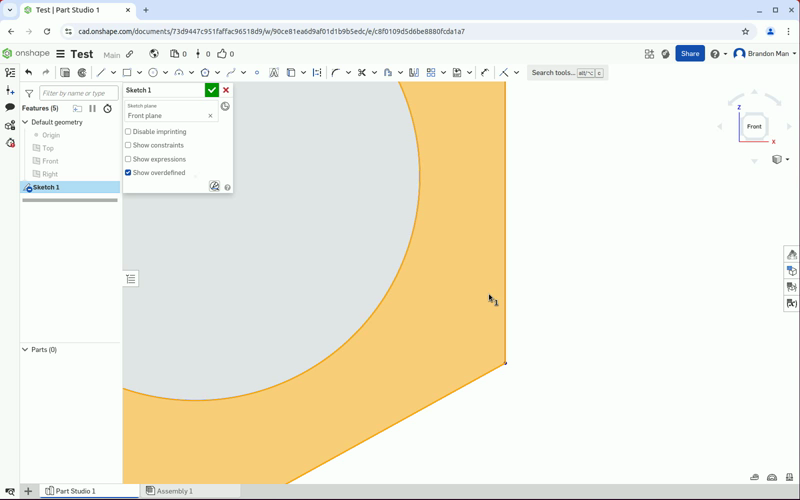
scroll(-6)
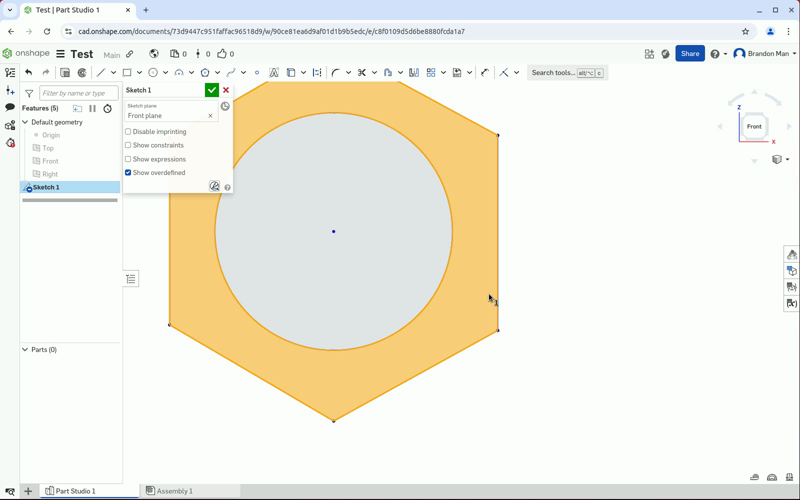
scroll(-6)
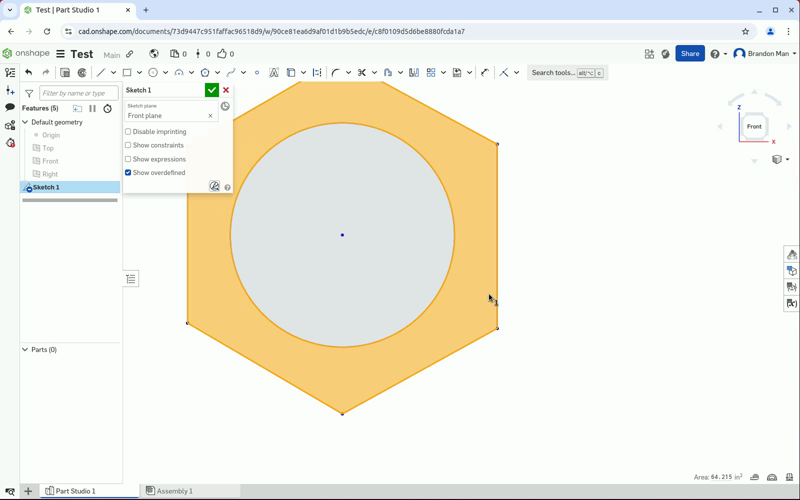
scroll(-6)
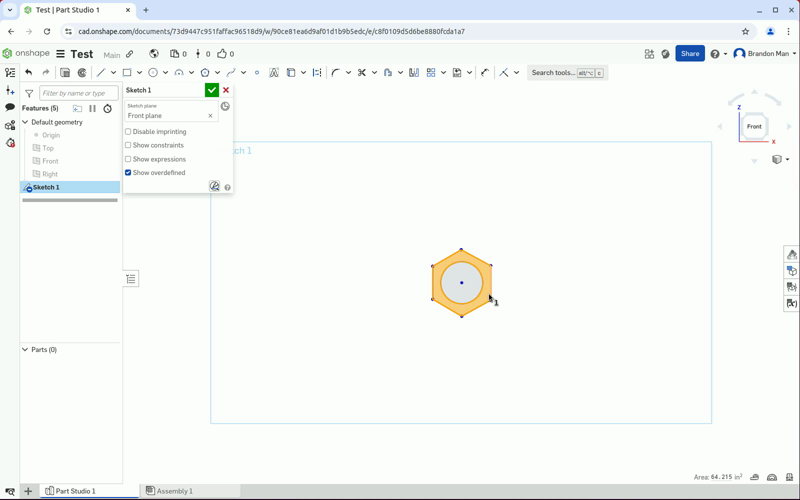
mouse_move(73, 352)
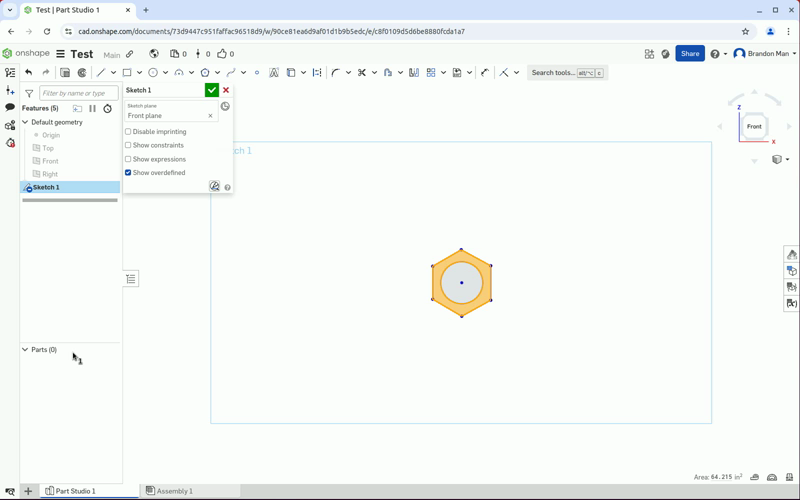
key(shift+y)
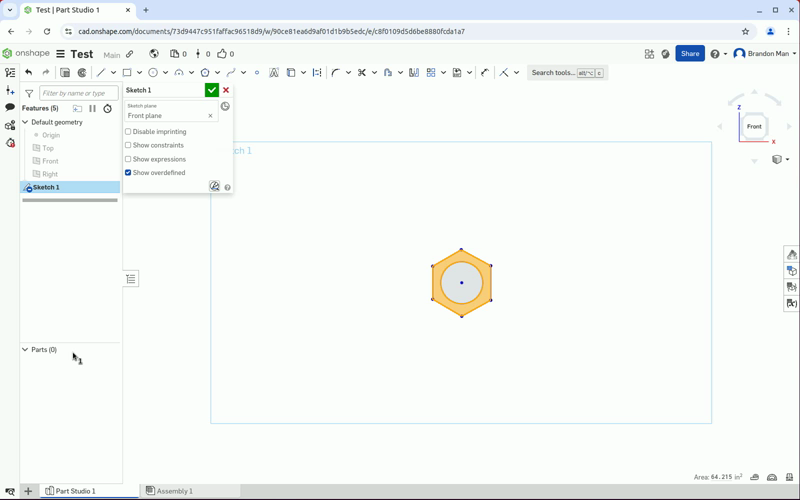
key(shift+e)
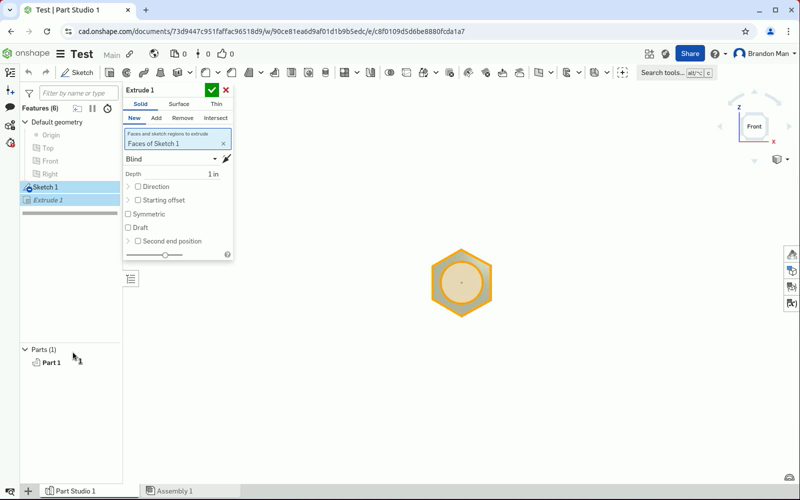
mouse_move(143, 106)
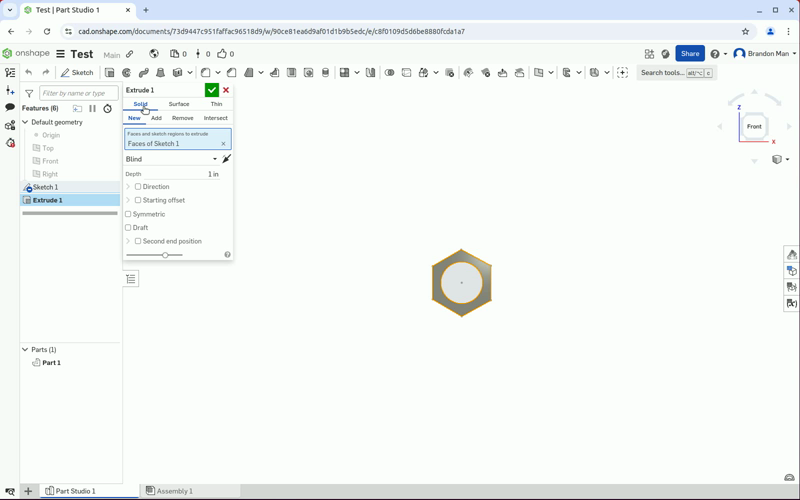
click(143, 106)
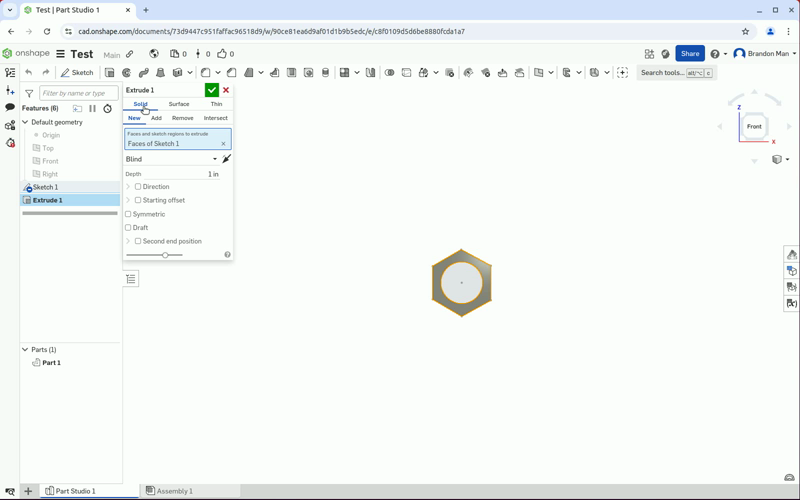
mouse_move(137, 120)
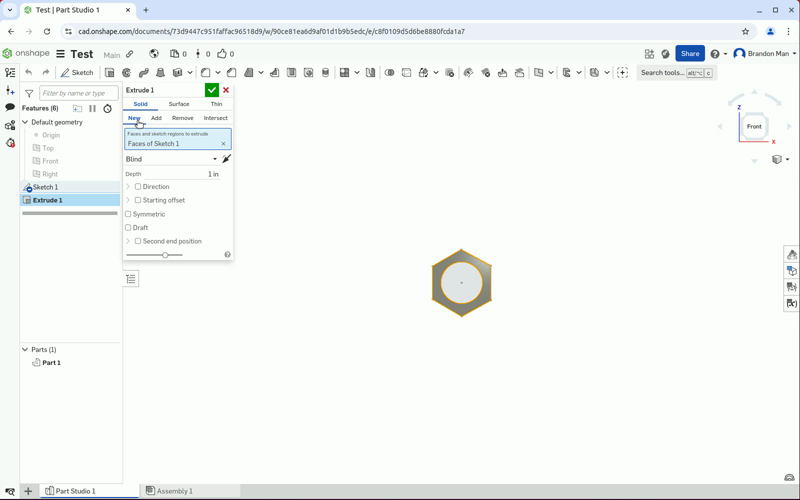
click(137, 120)
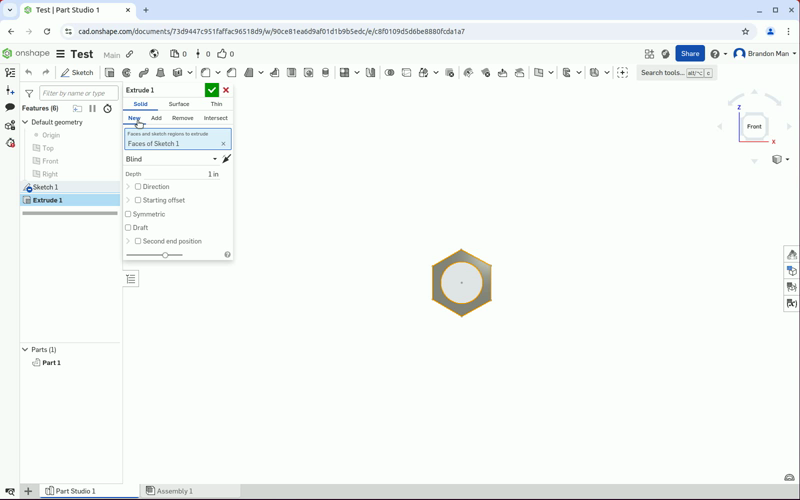
key(tab, 4)
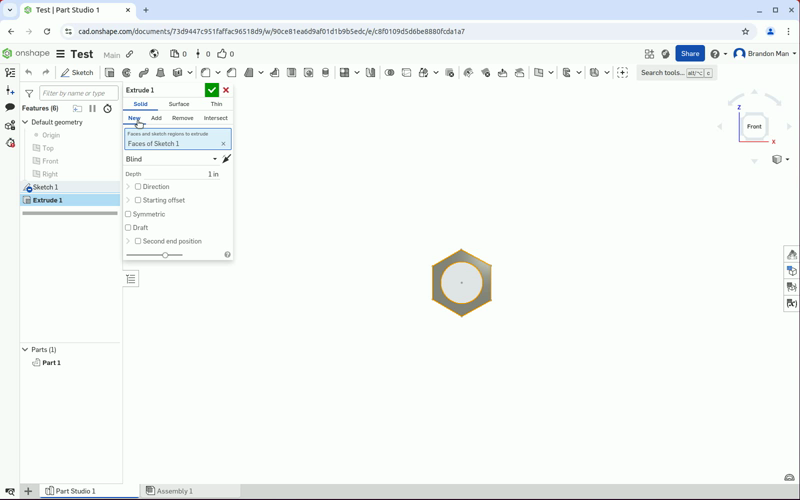
text(6.74)
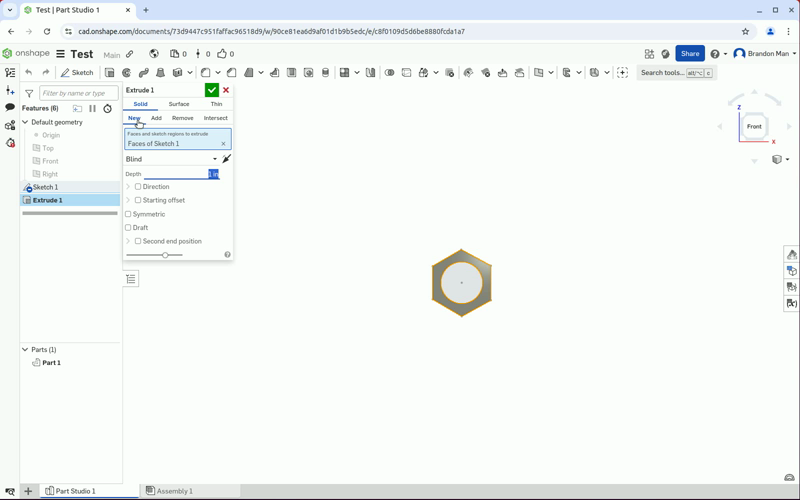
key(enter)
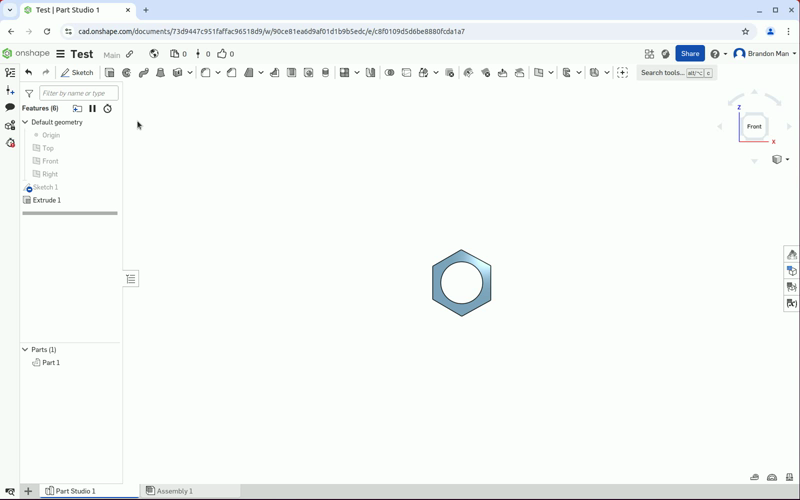
key(shift+h)
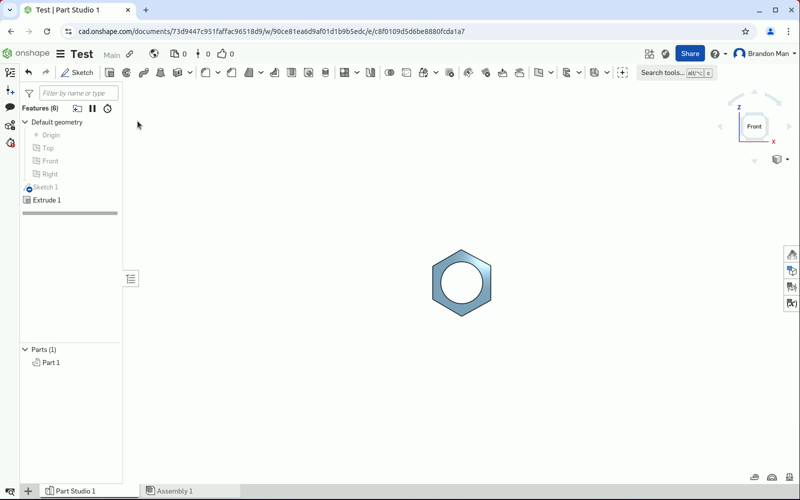
key(shift+h)
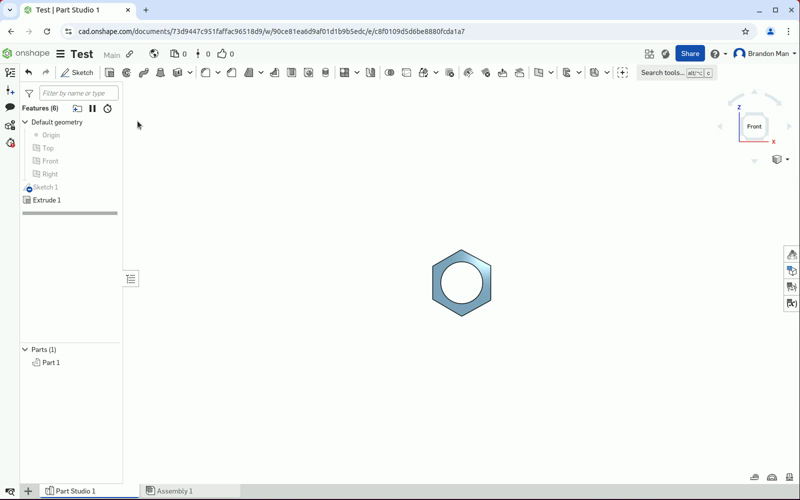
mouse_move(73, 189)
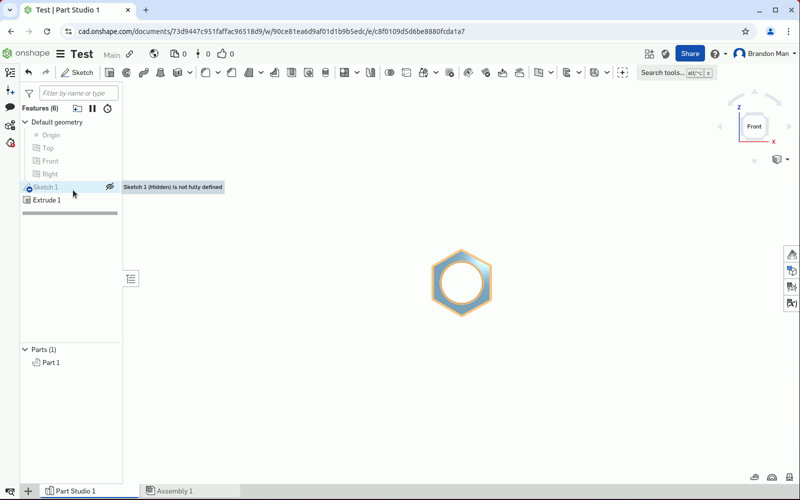
click(73, 189)
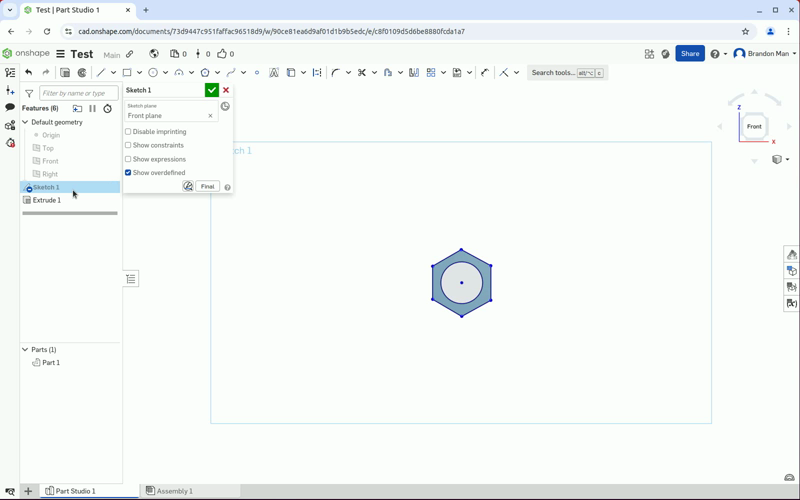
mouse_move(229, 92)
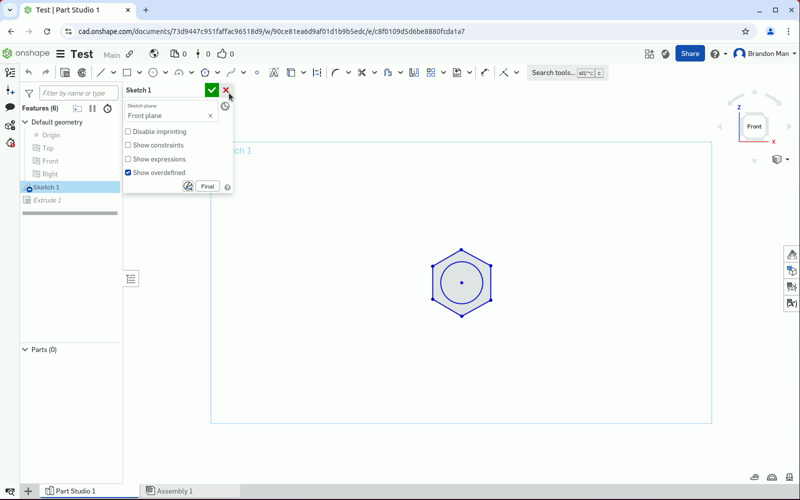
click(229, 92)
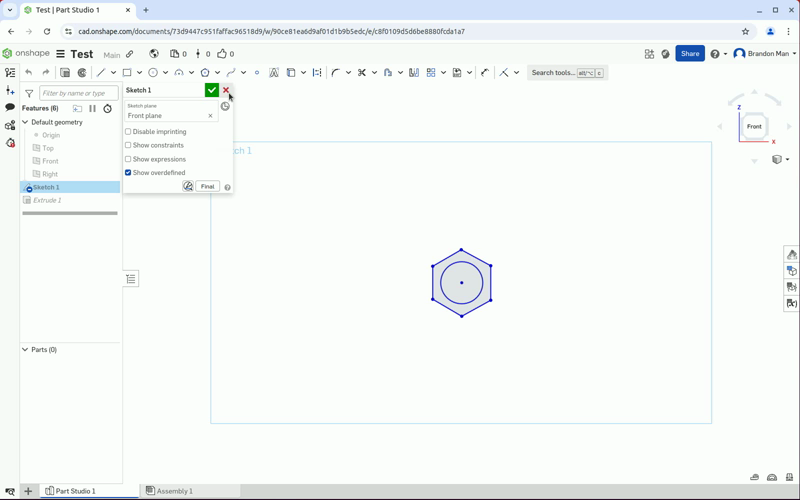
key(shift+s)
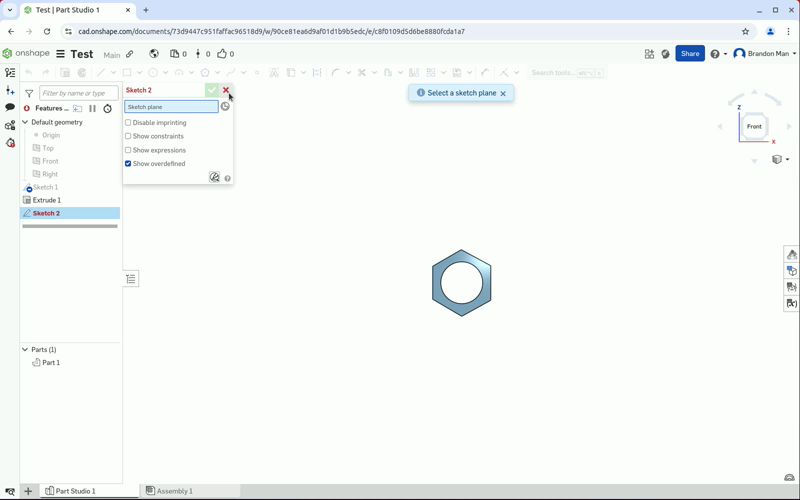
mouse_move(73, 163)
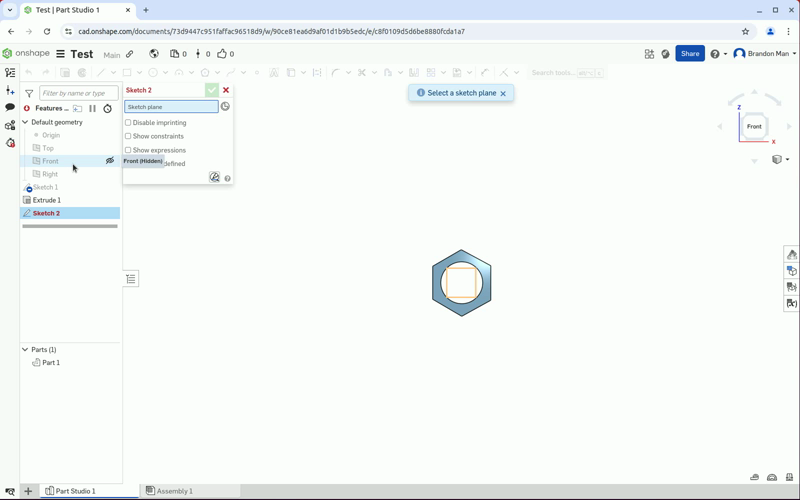
click(73, 163)
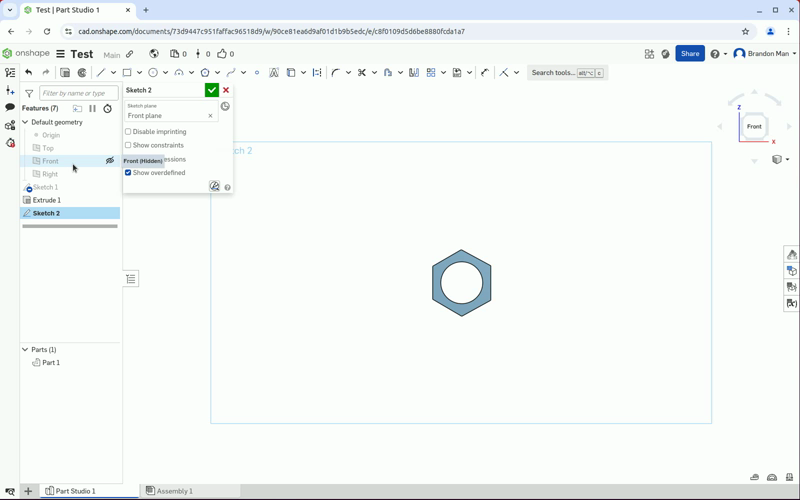
mouse_move(73, 352)
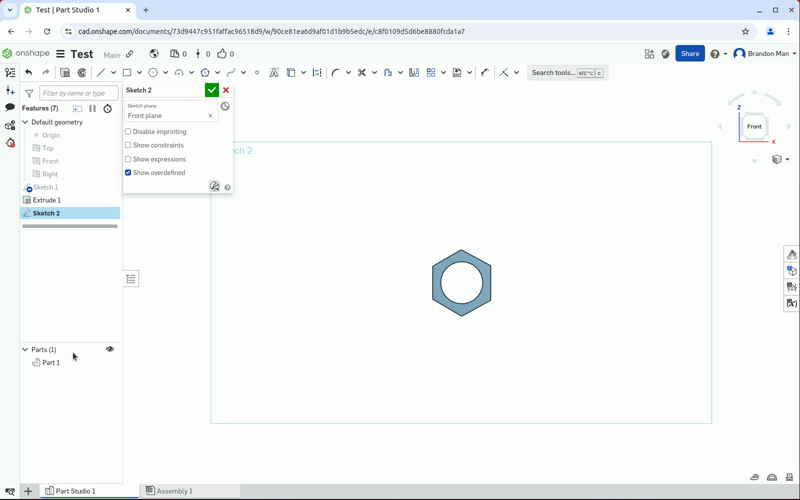
key(y)
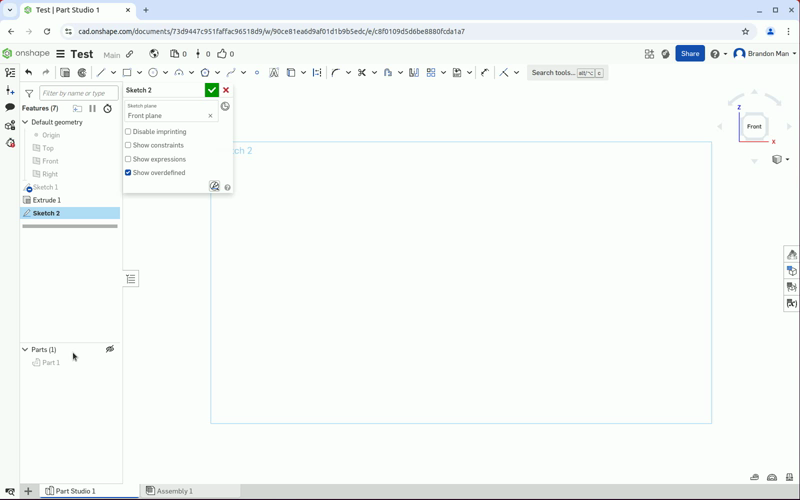
key(c)
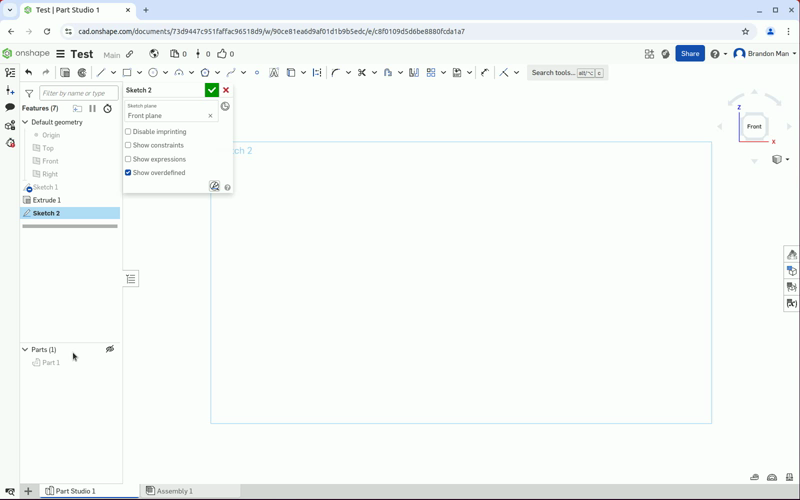
key_down(shift)
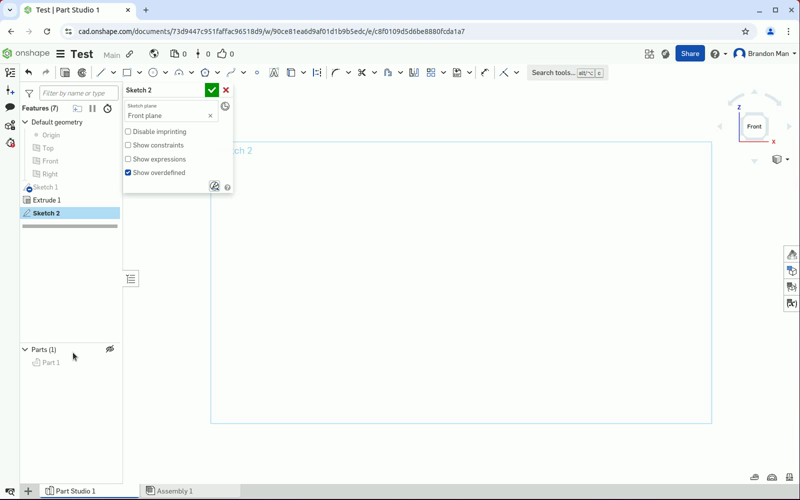
mouse_move(553, 282)
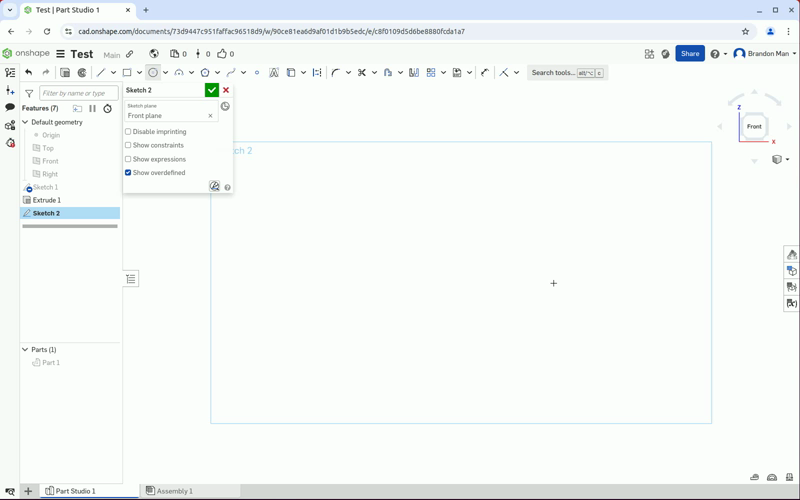
click(553, 282)
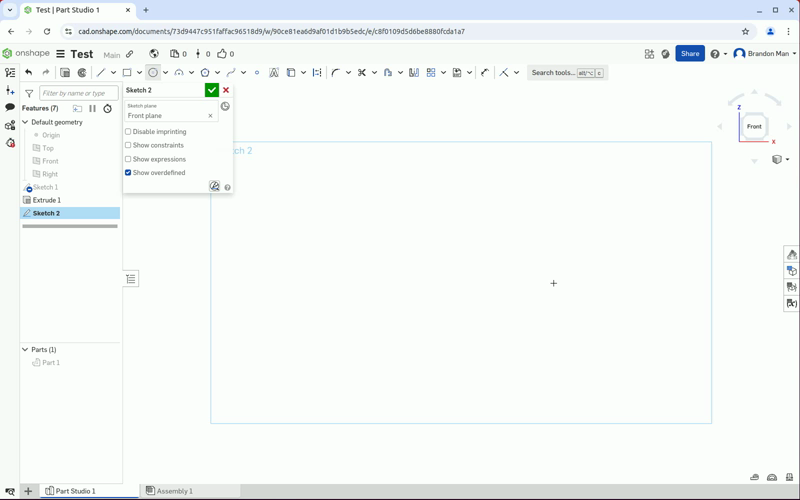
key_up(shift)
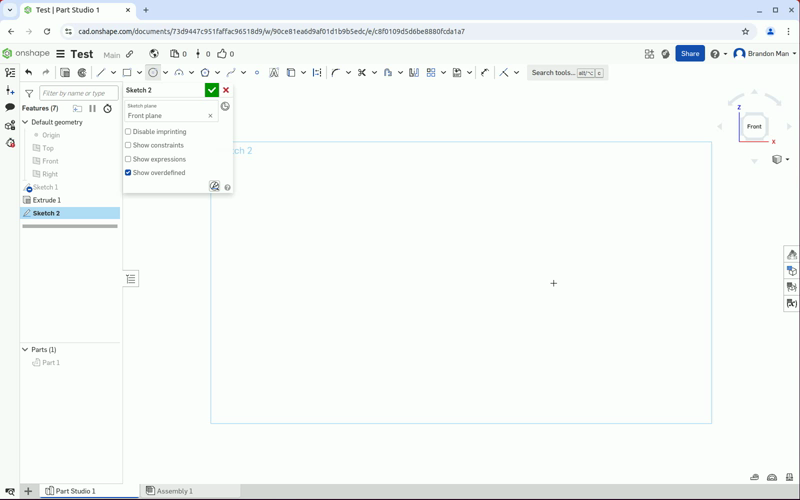
mouse_move(574, 282)
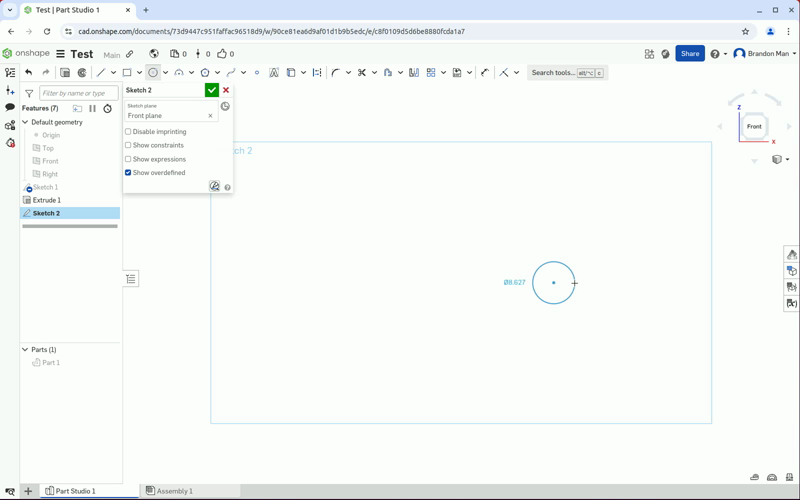
click(574, 282)
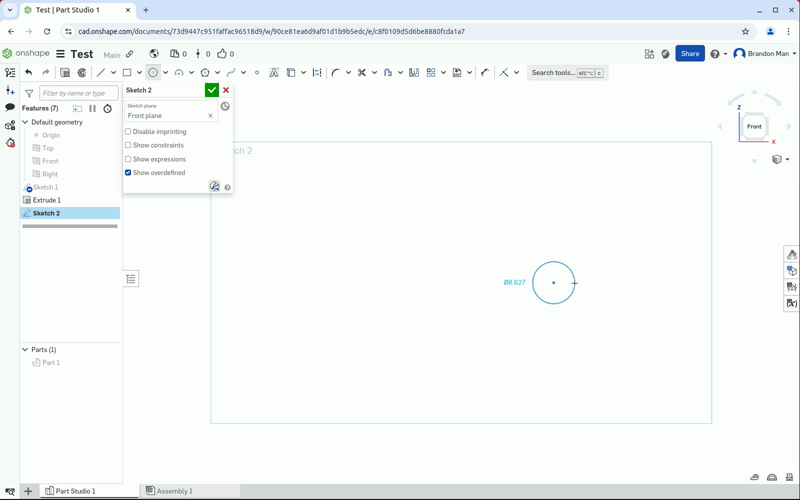
key(esc)
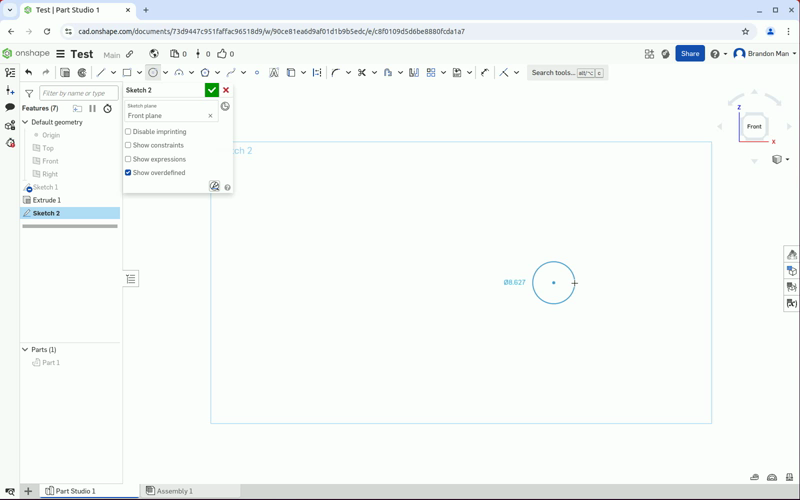
mouse_move(552, 283)
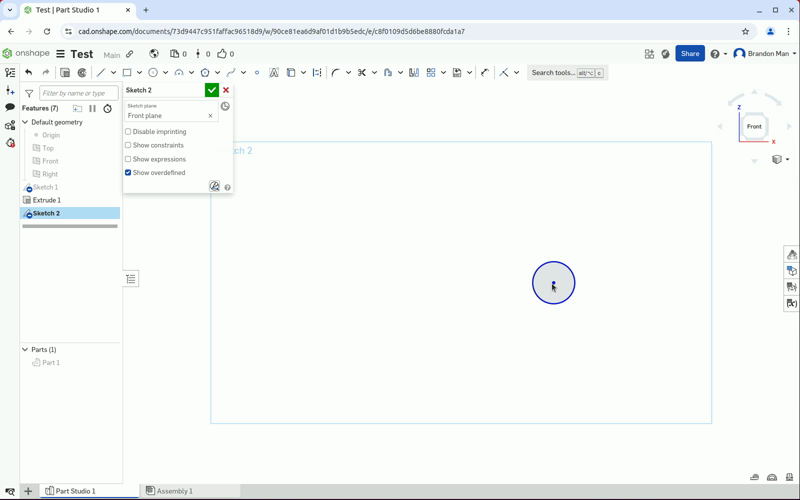
scroll(6)
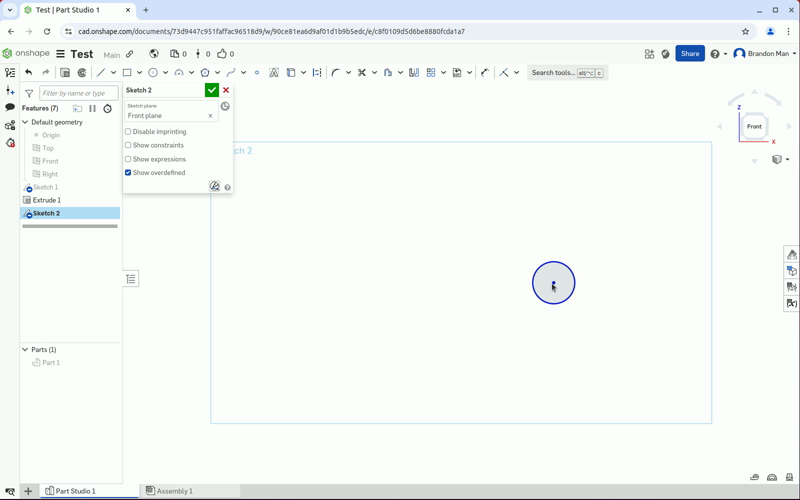
scroll(6)
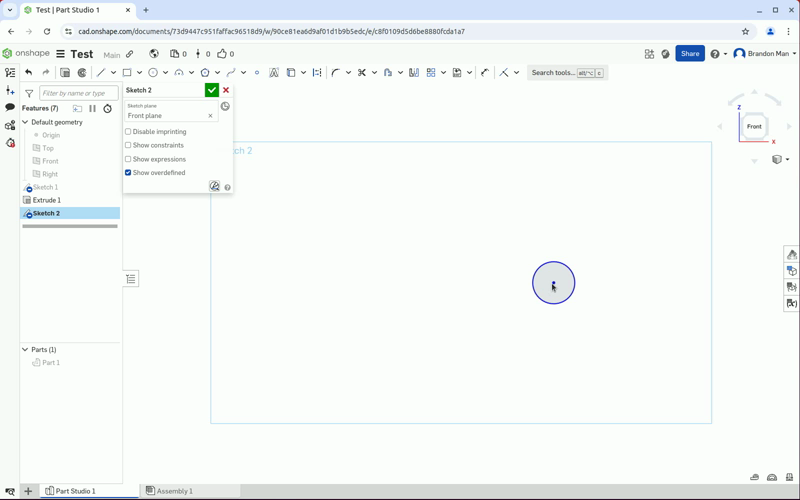
scroll(6)
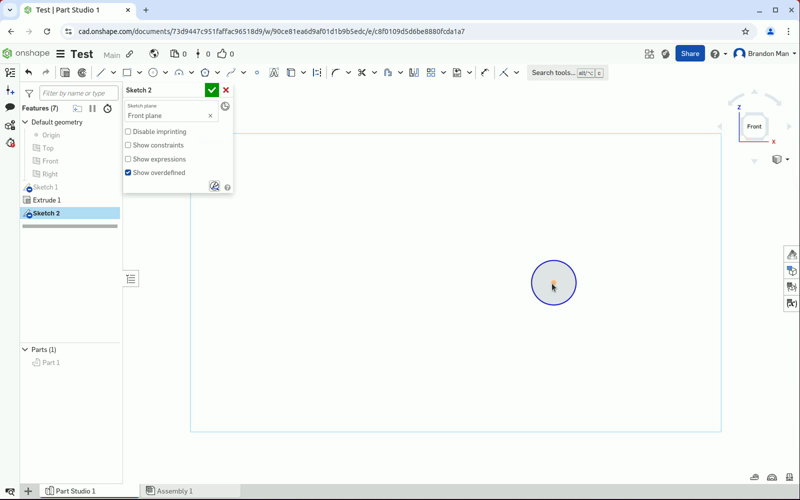
scroll(6)
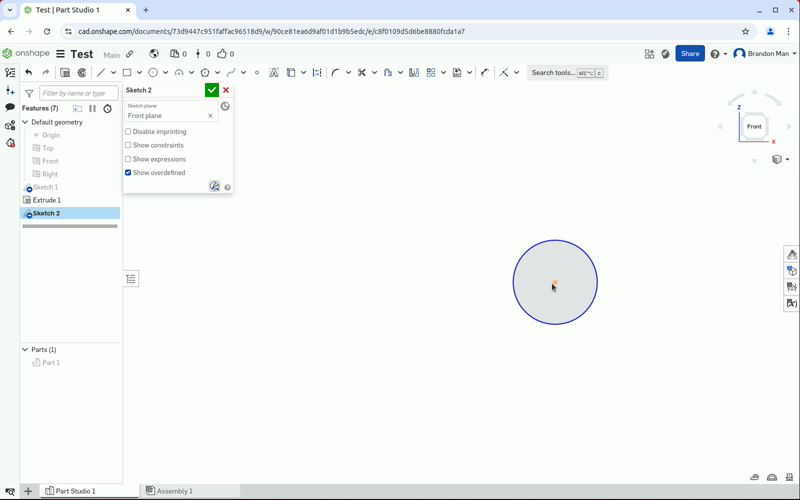
scroll(6)
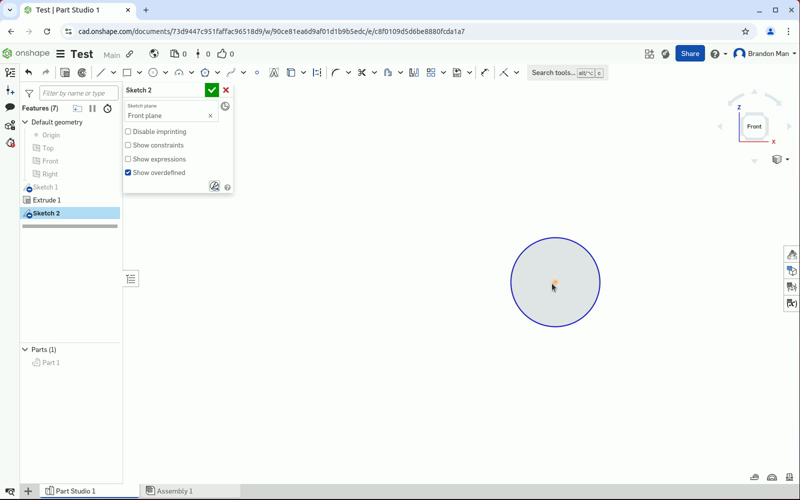
scroll(6)
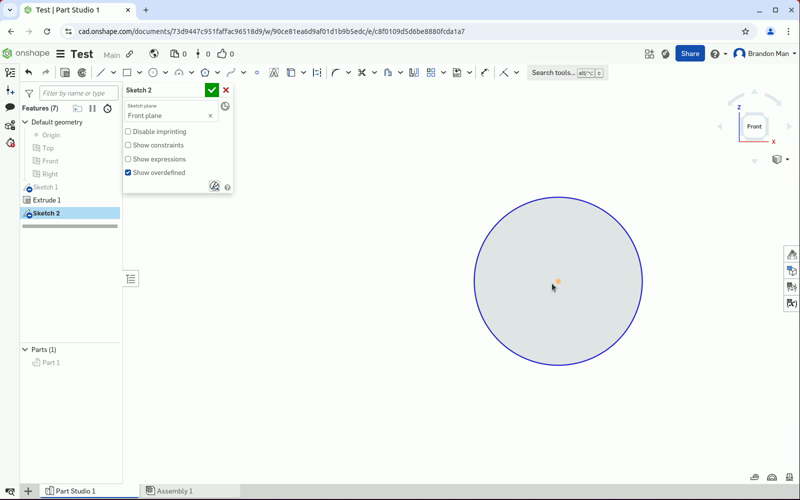
scroll(6)
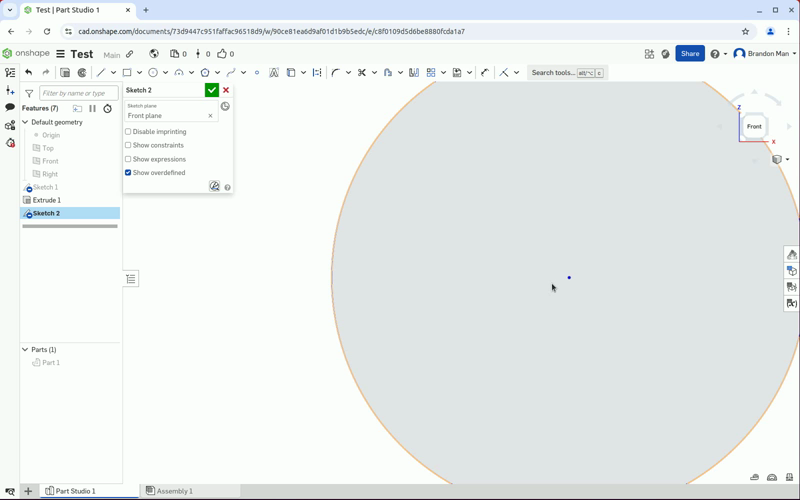
click(552, 283)
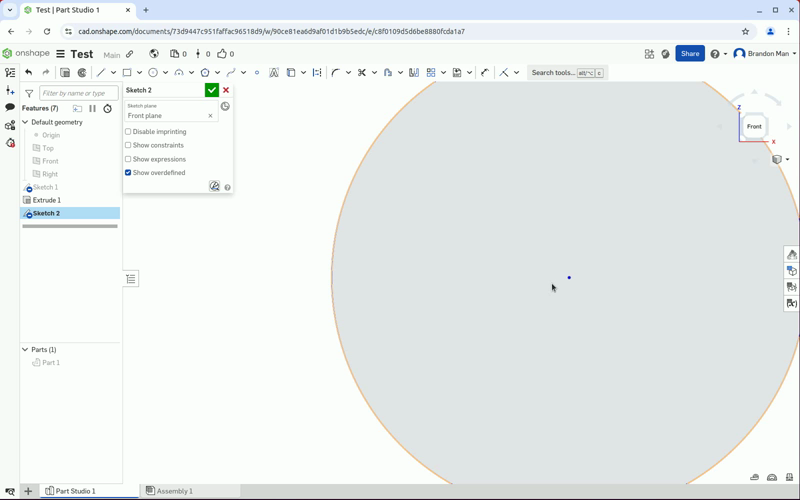
scroll(-6)
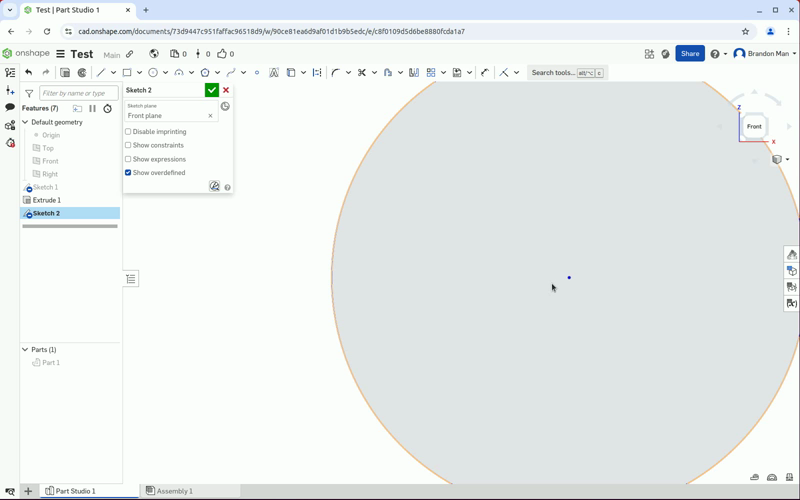
scroll(-6)
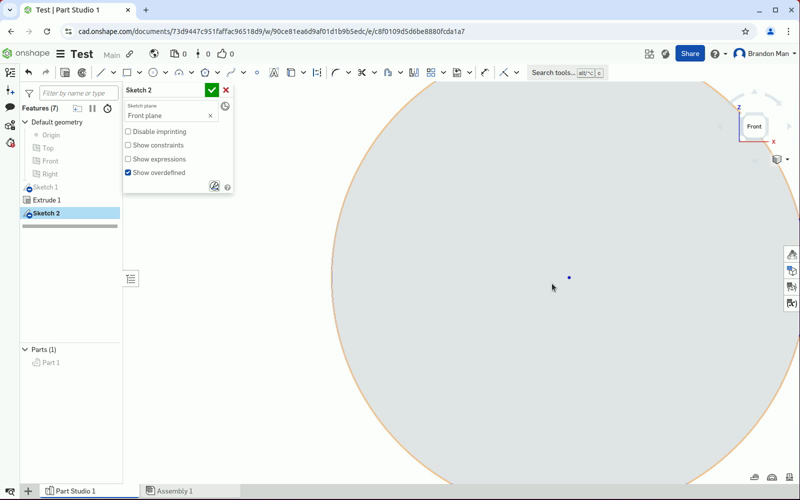
scroll(-6)
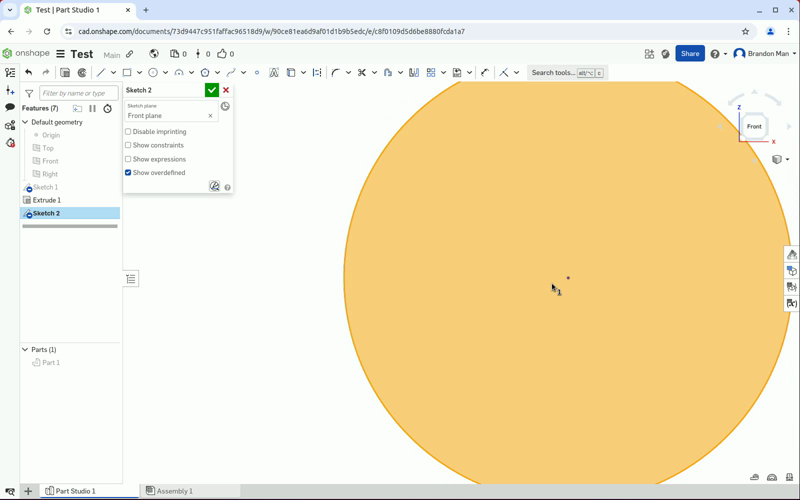
scroll(-6)
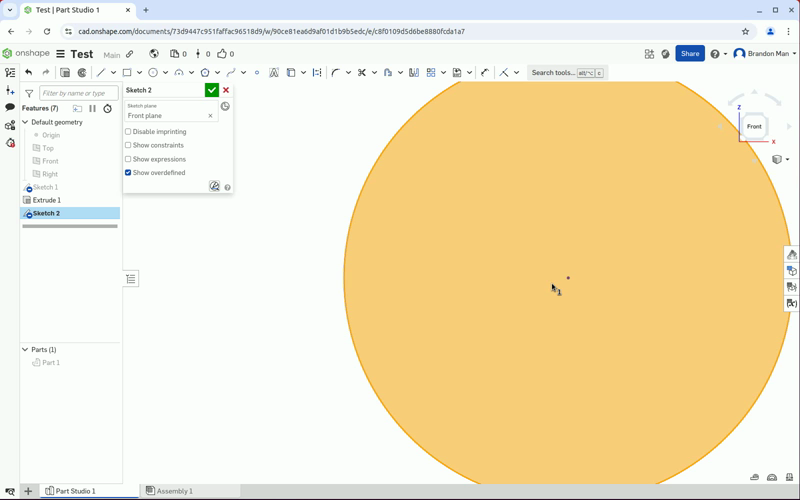
scroll(-6)
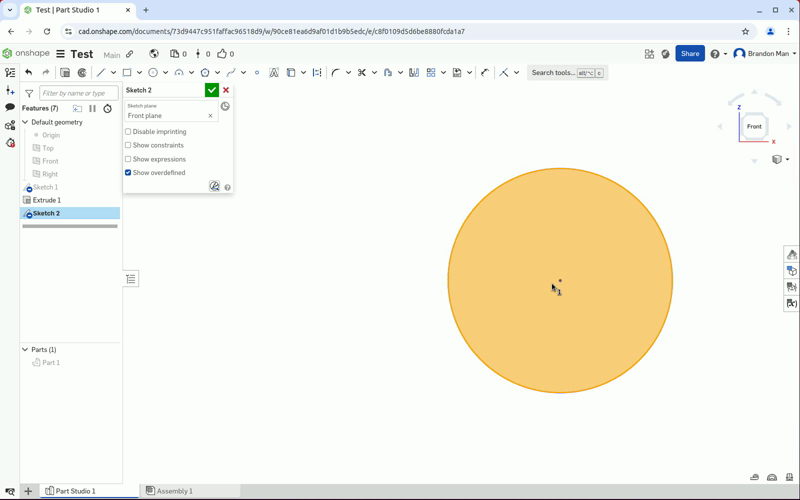
scroll(-6)
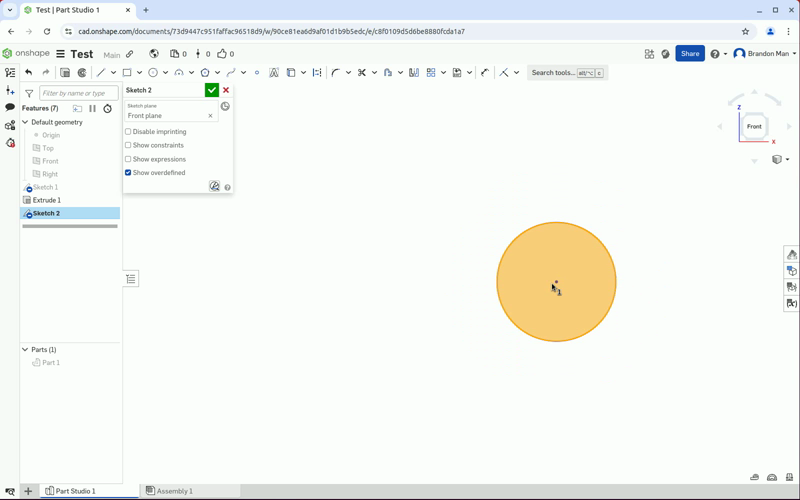
scroll(-6)
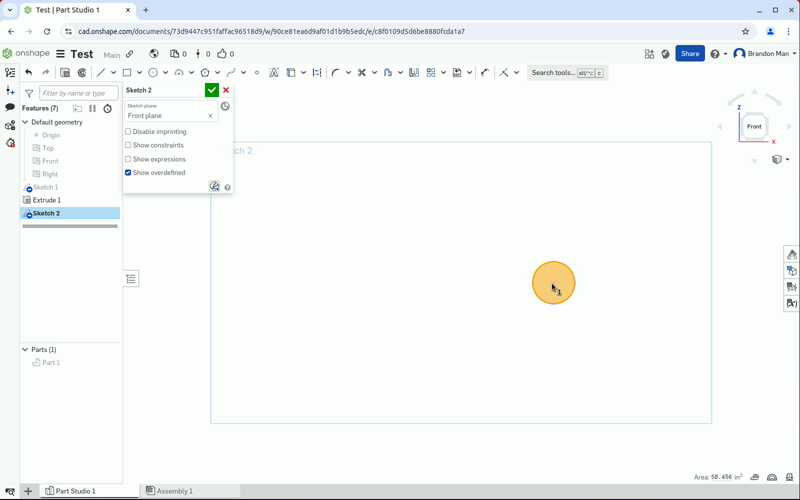
mouse_move(73, 352)
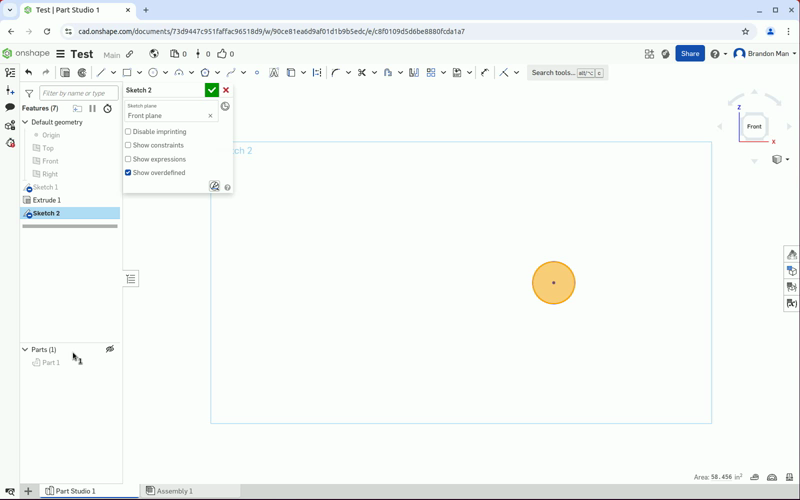
key(shift+y)
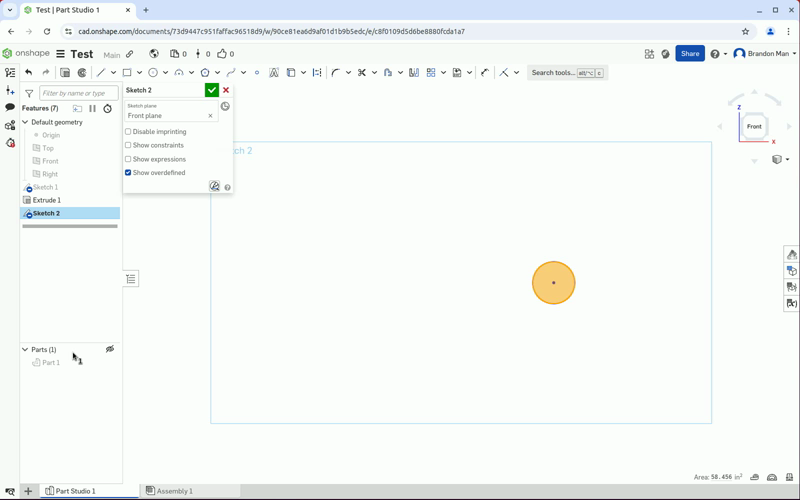
key(shift+e)
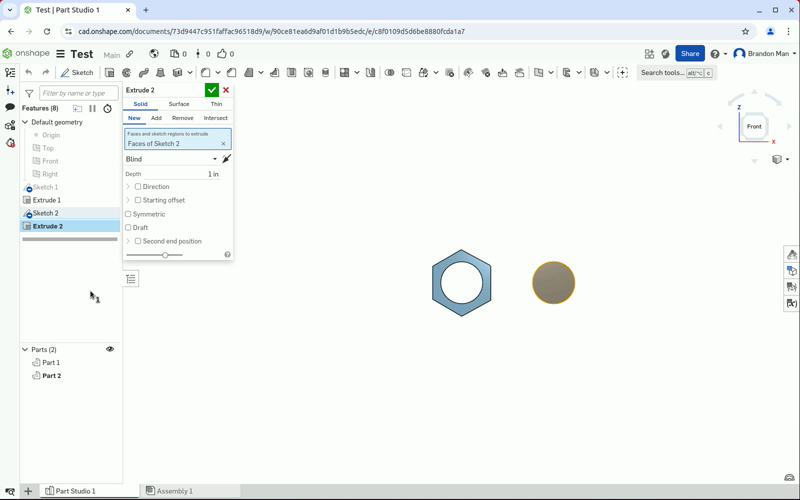
mouse_move(143, 106)
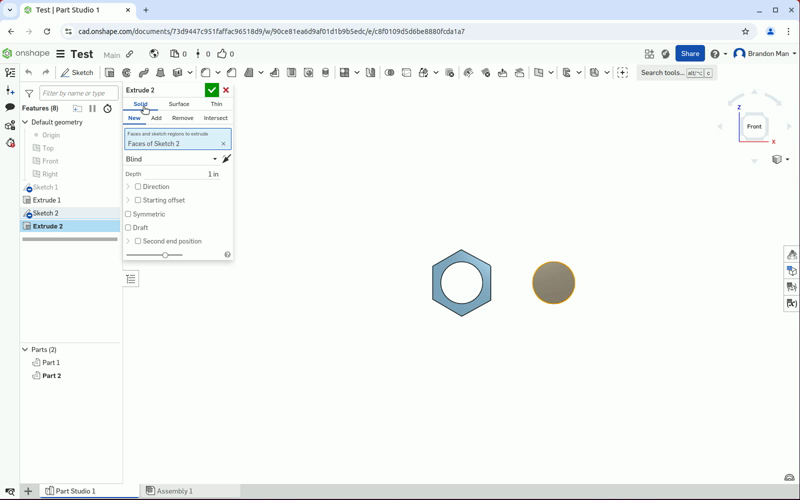
click(143, 106)
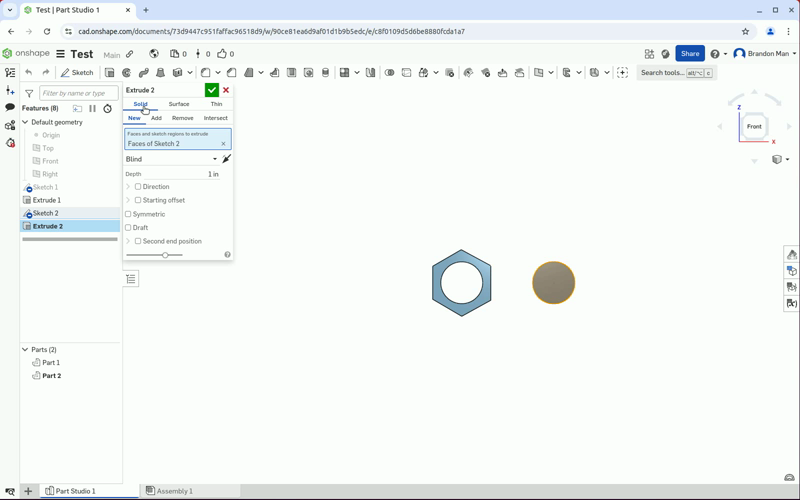
mouse_move(137, 120)
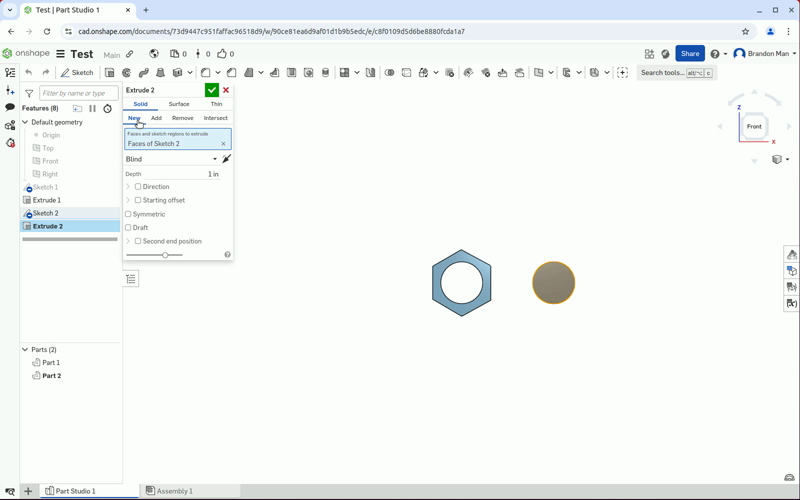
click(137, 120)
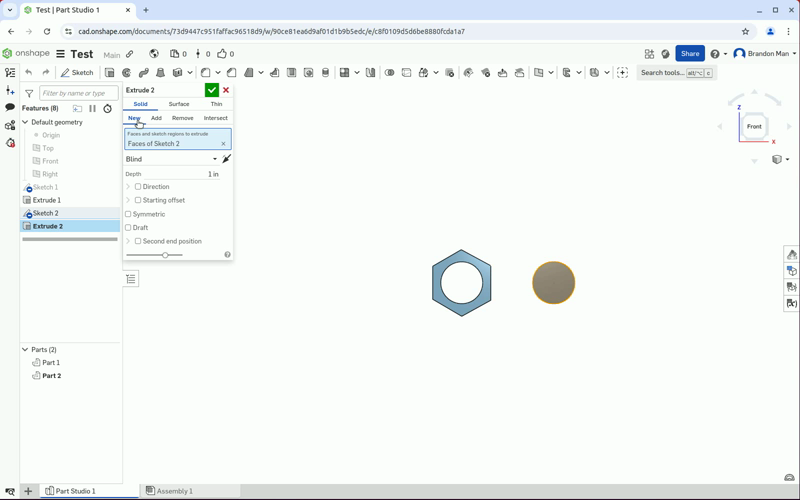
key(tab, 4)
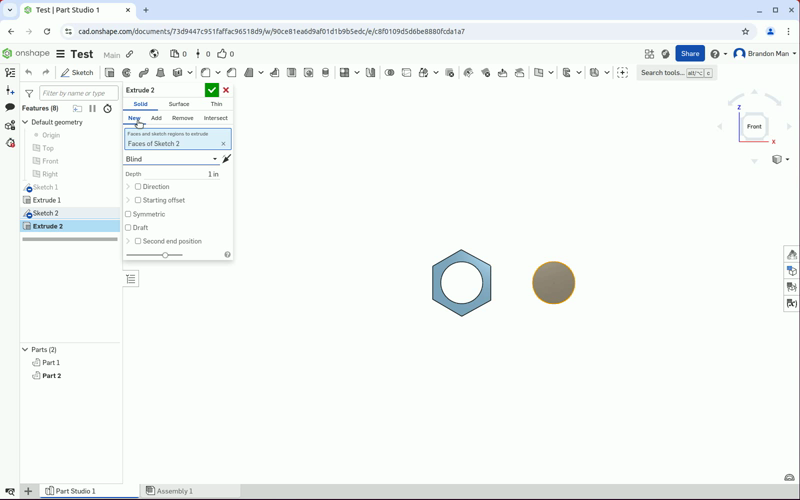
text(20.22)
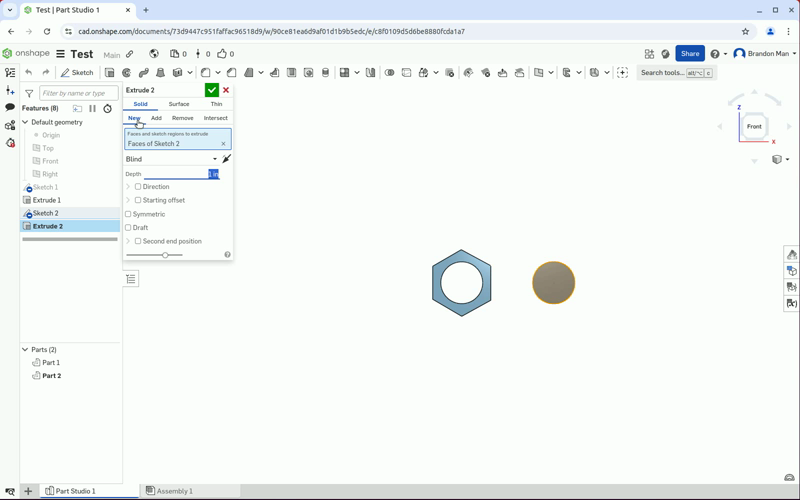
key(tab, 3)
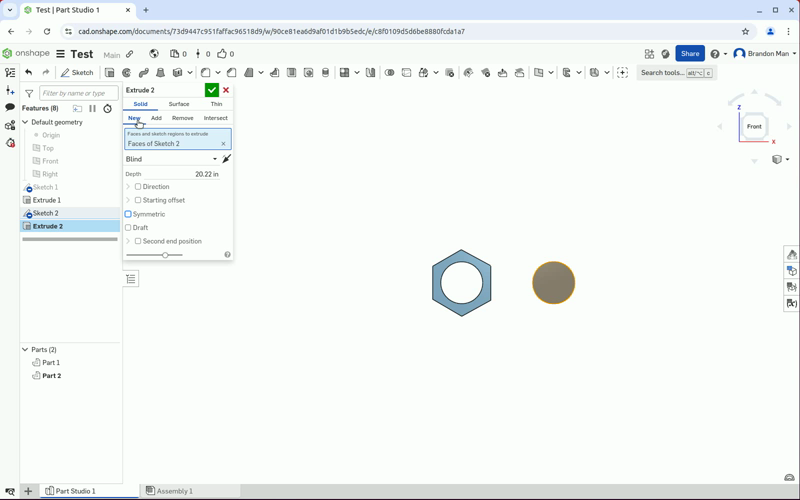
key(space)
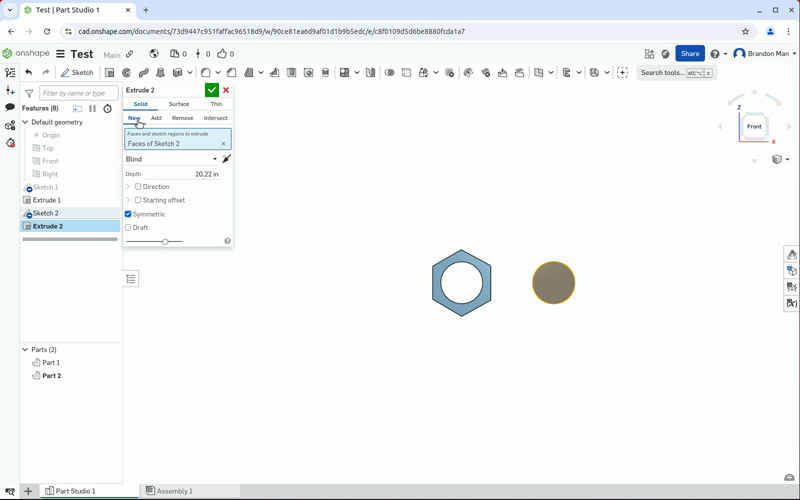
key(enter)
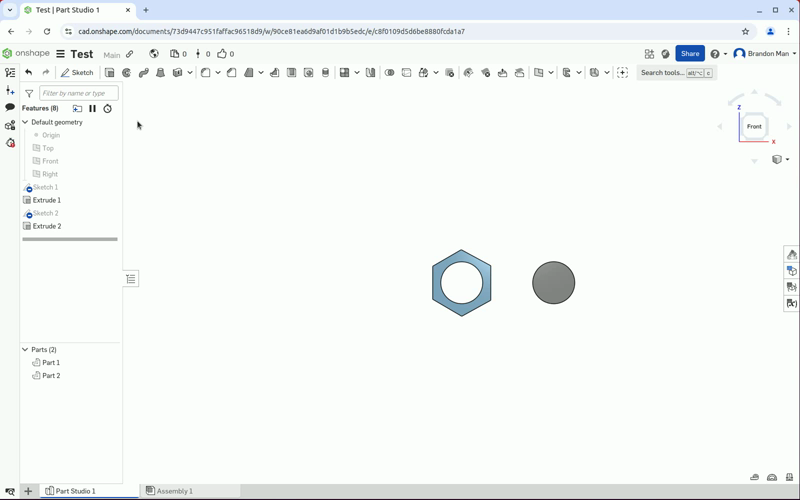
key(shift+h)
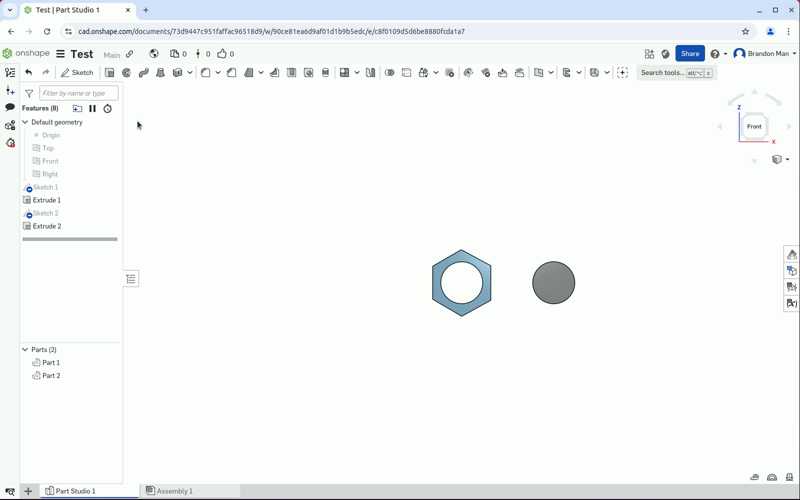
key(shift+h)
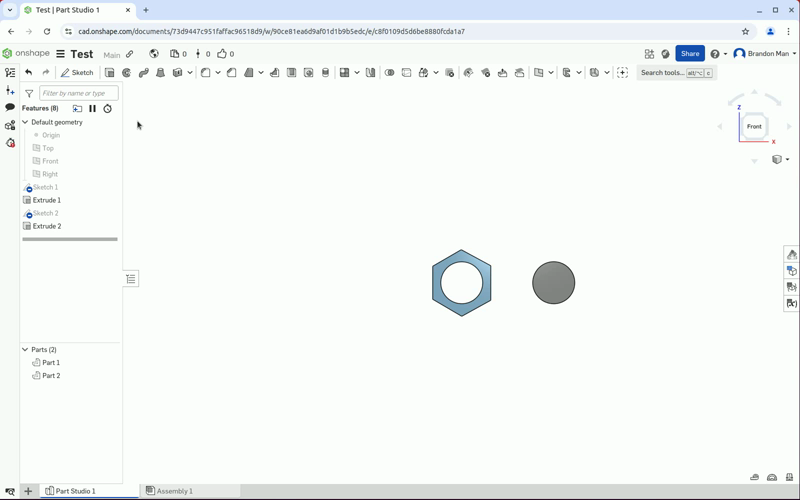
key(shift+7)
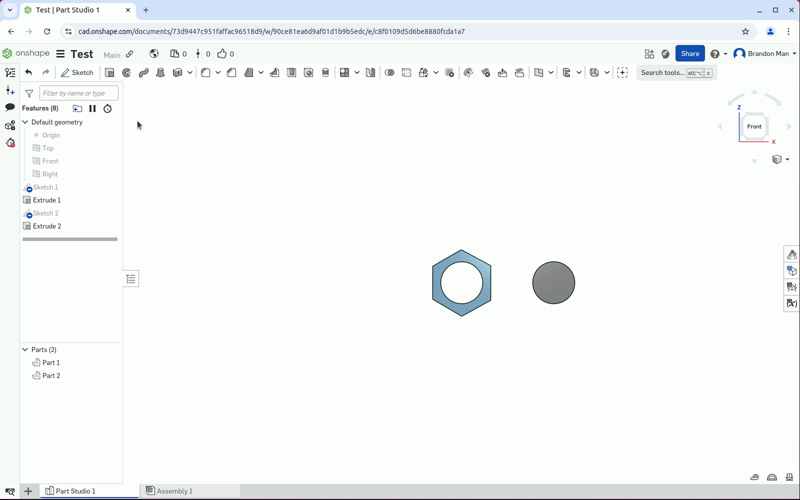
key(left, 2)
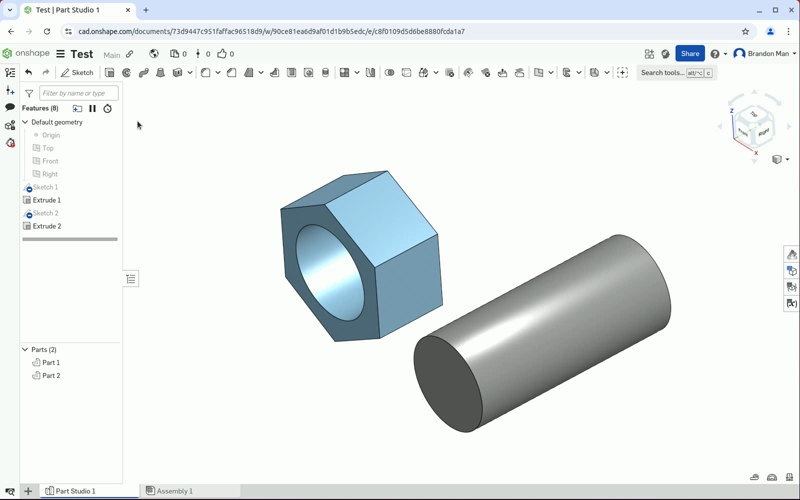
key(down, 2)
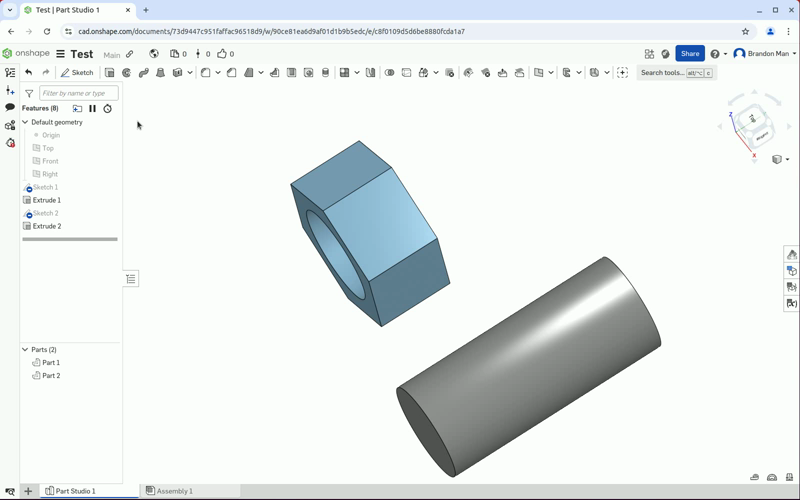
key(up, 2)
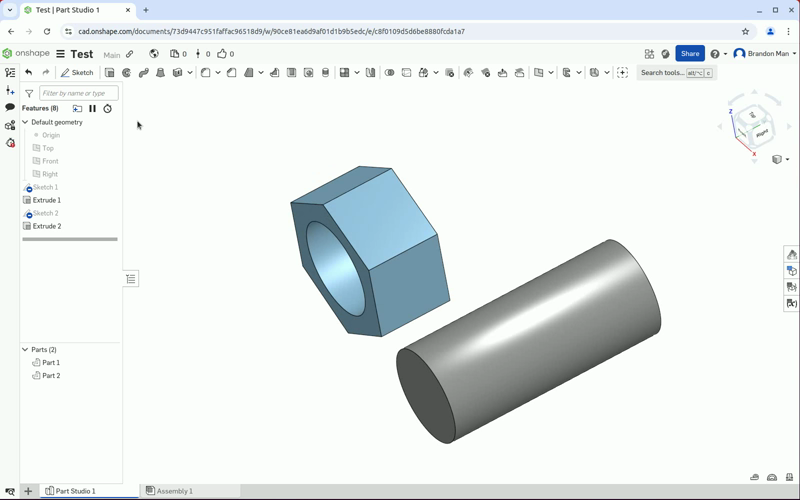
key(right, 2)
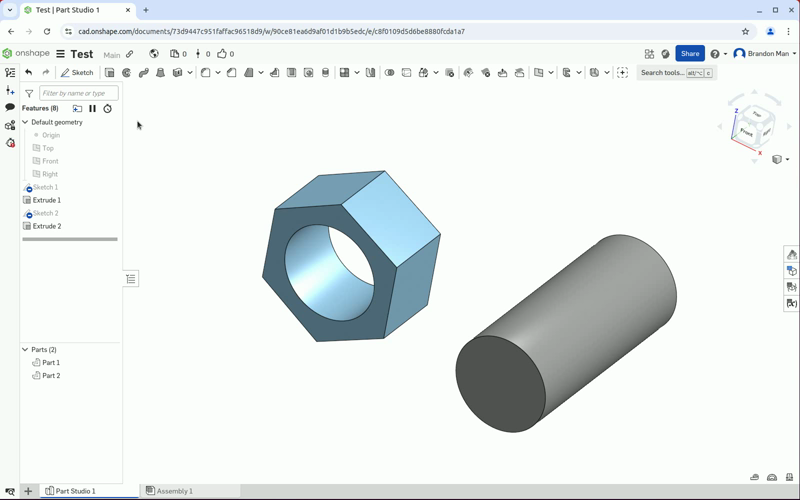
mouse_move(73, 189)
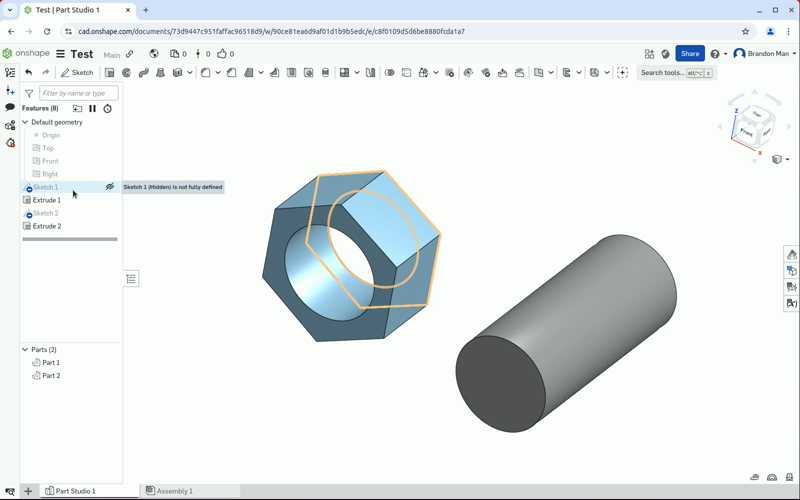
click(73, 189)